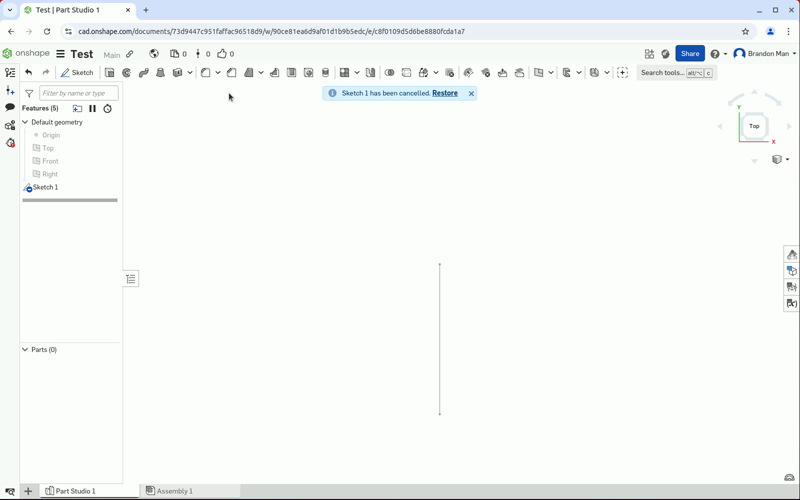
key(shift+h)
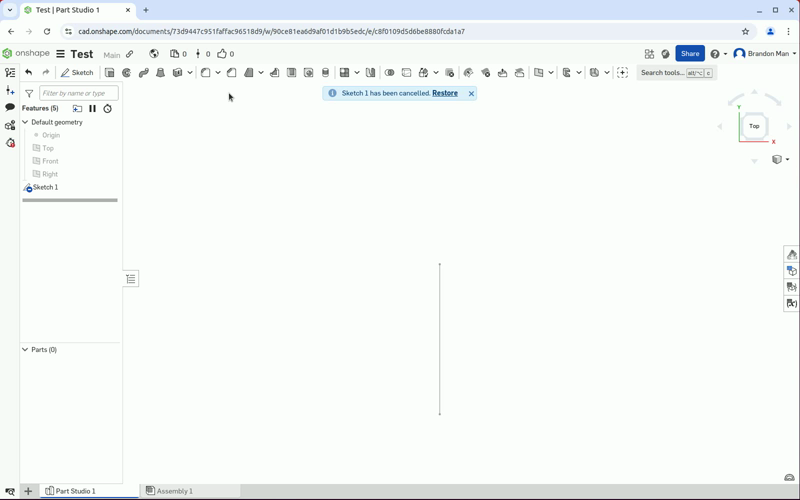
key(shift+s)
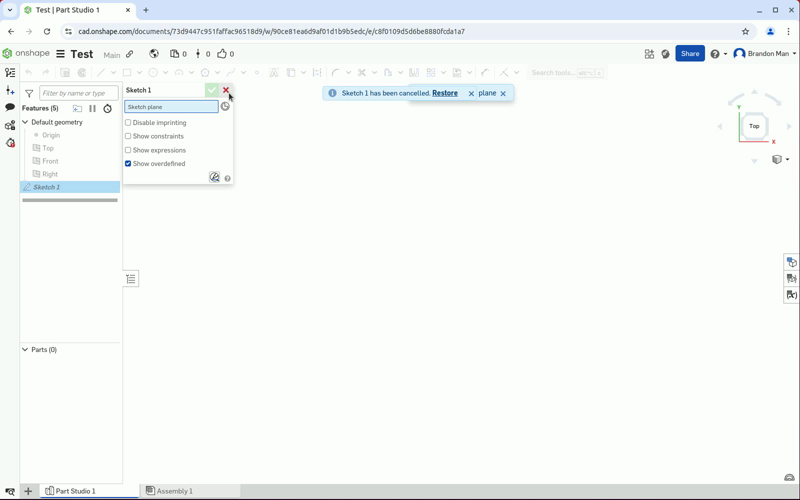
mouse_move(73, 150)
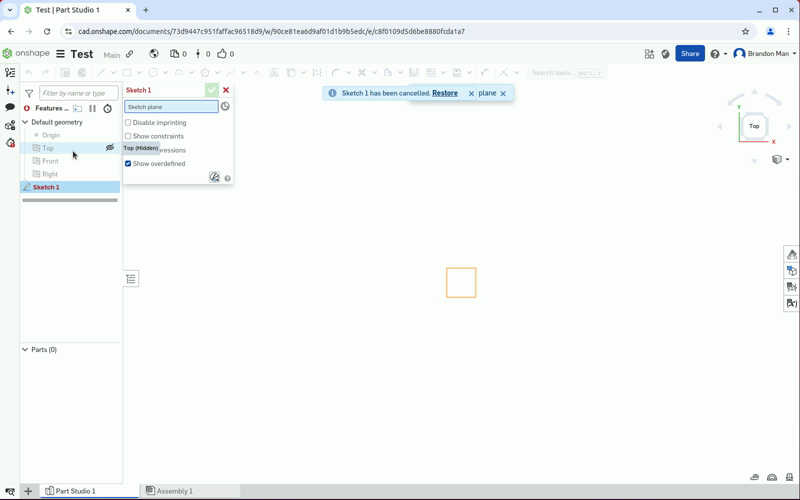
click(73, 150)
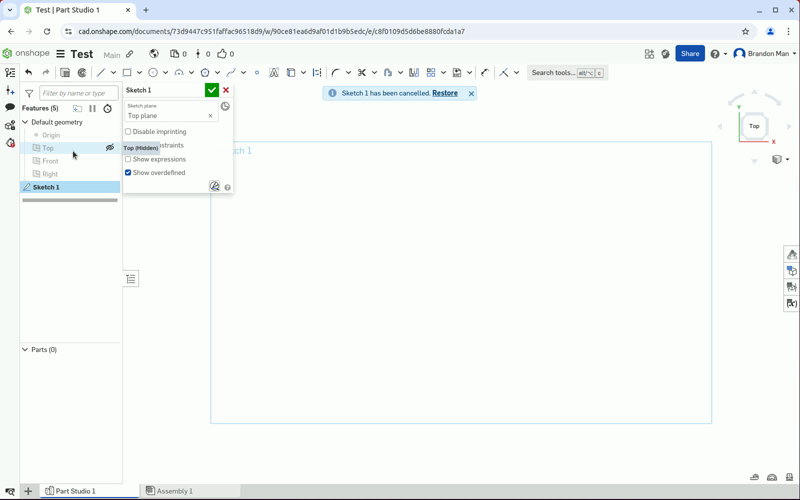
mouse_move(73, 352)
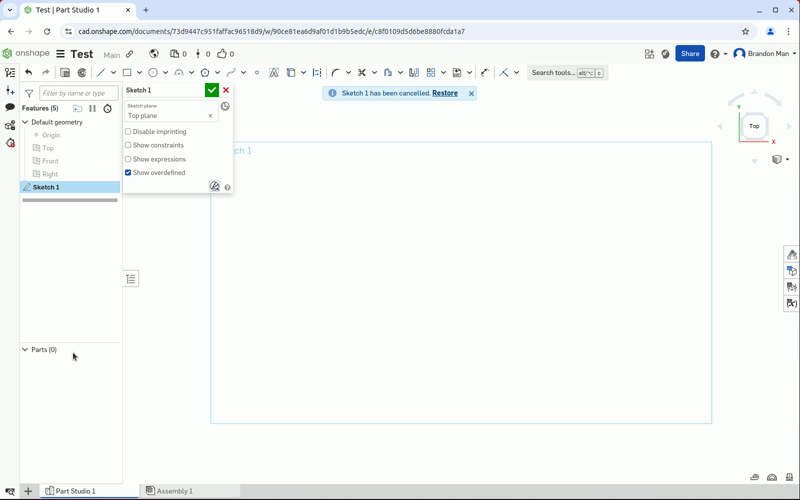
key(y)
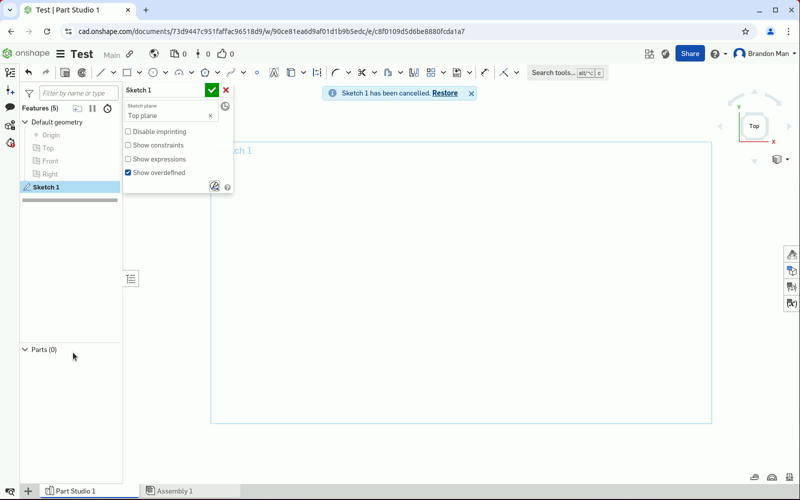
key(c)
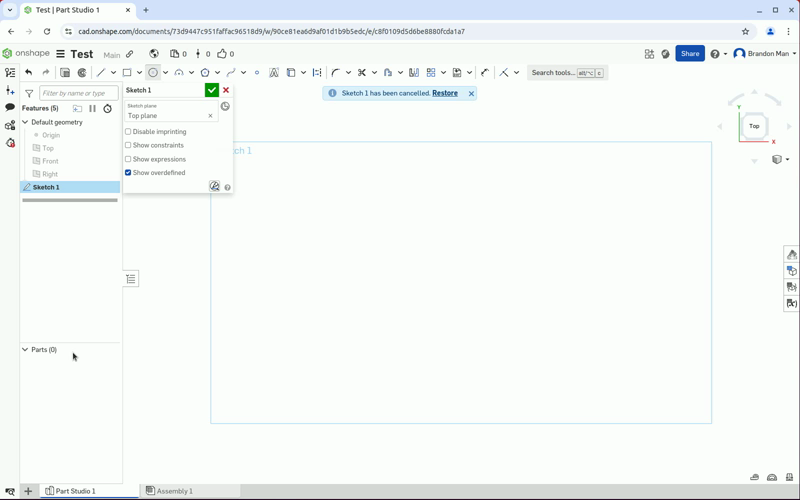
key_down(shift)
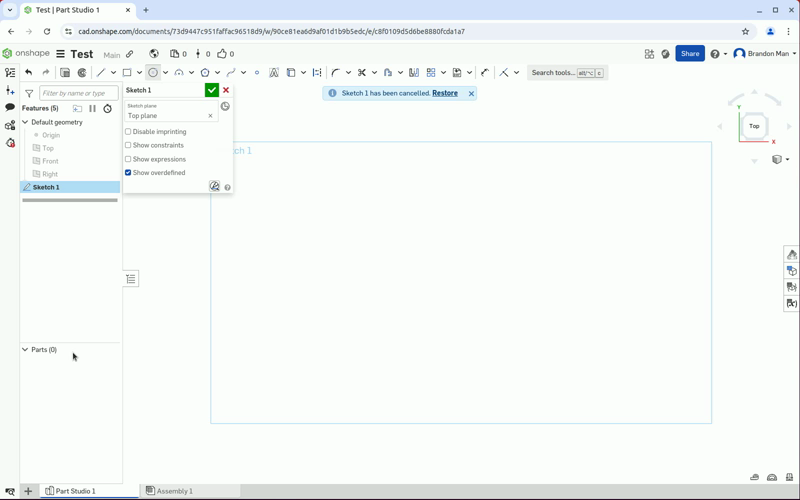
mouse_move(461, 282)
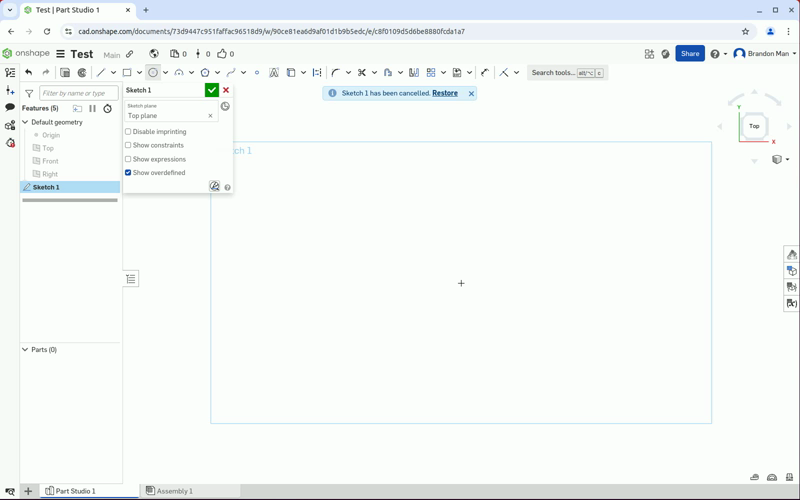
click(461, 282)
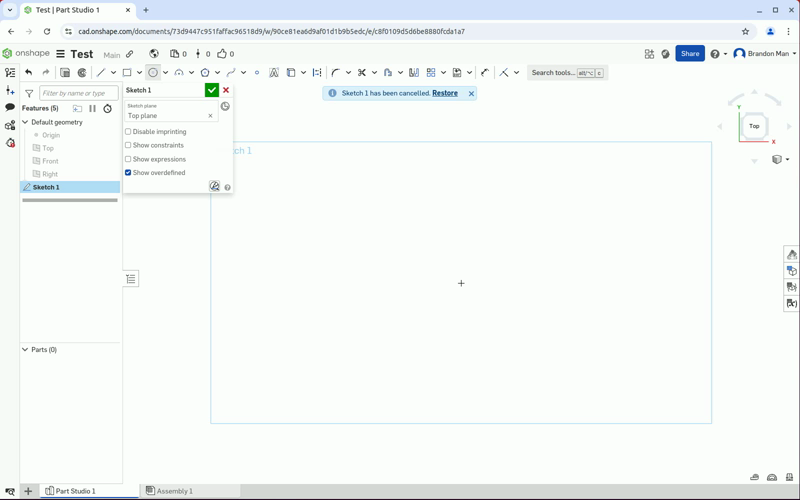
key_up(shift)
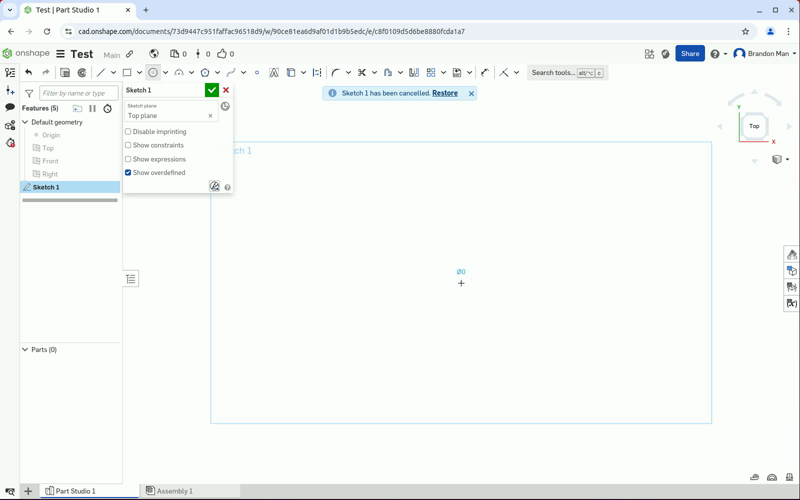
mouse_move(574, 282)
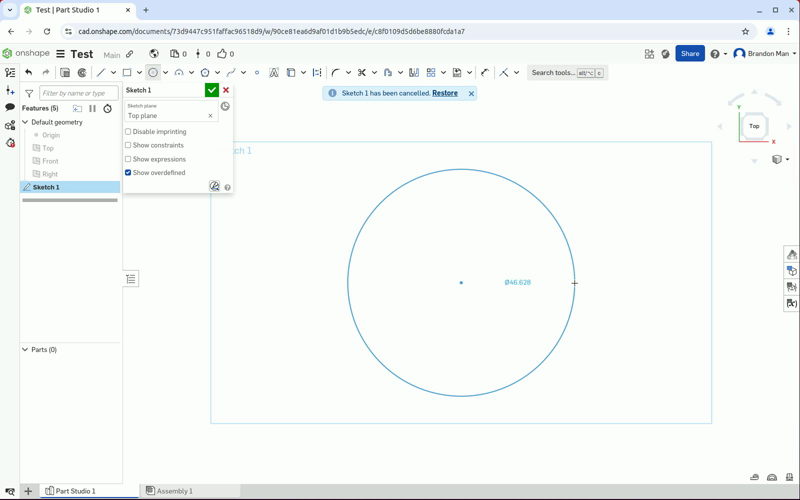
click(574, 282)
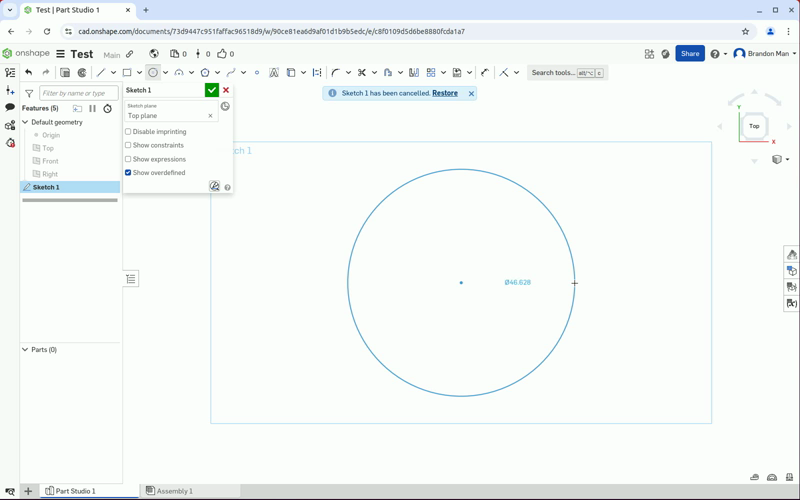
key(esc)
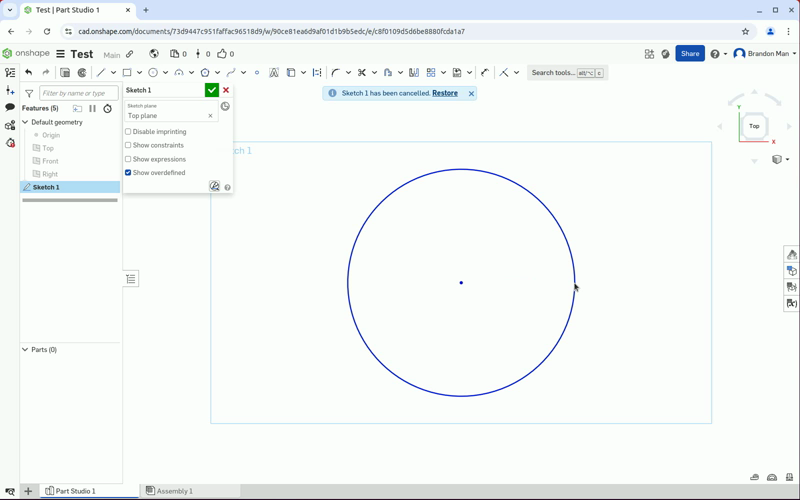
mouse_move(437, 222)
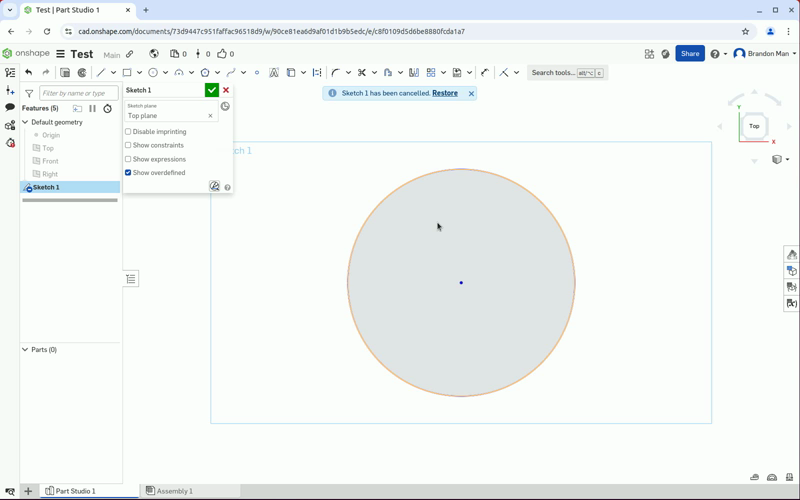
click(437, 222)
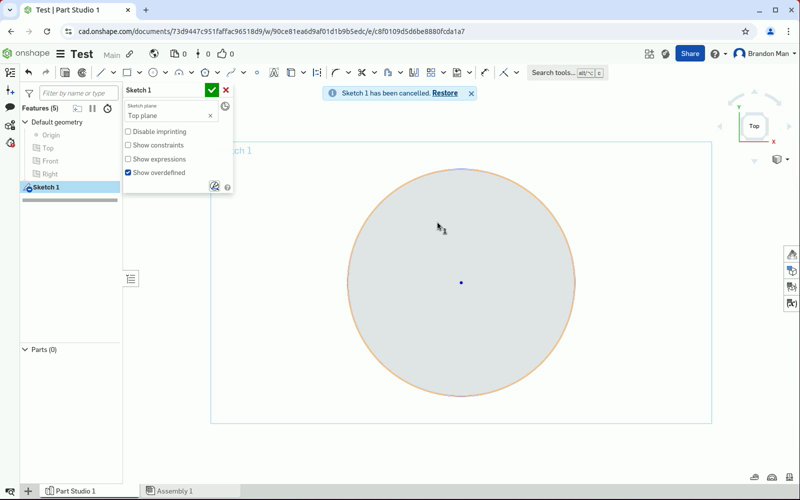
mouse_move(73, 352)
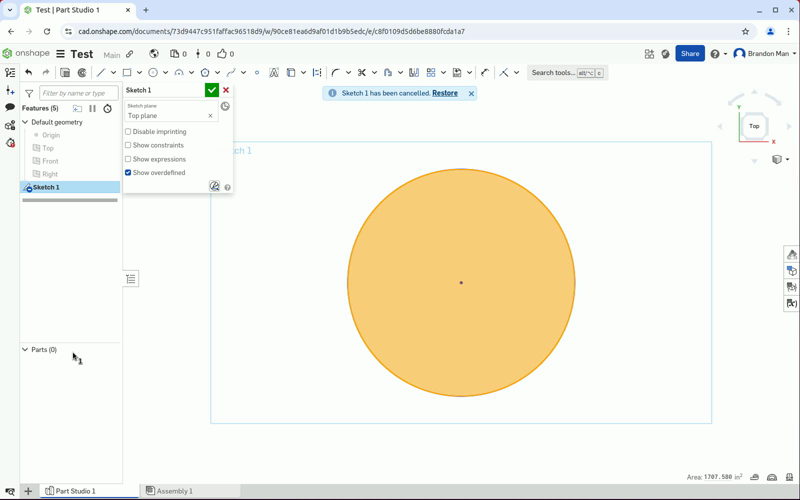
key(shift+y)
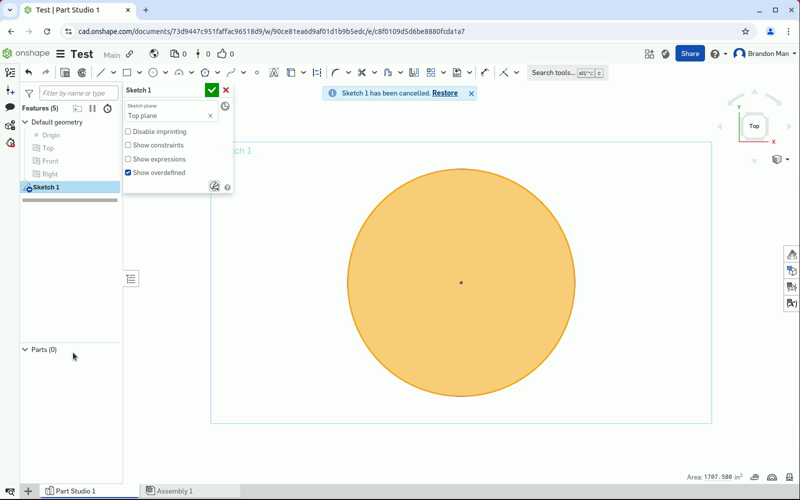
key(shift+e)
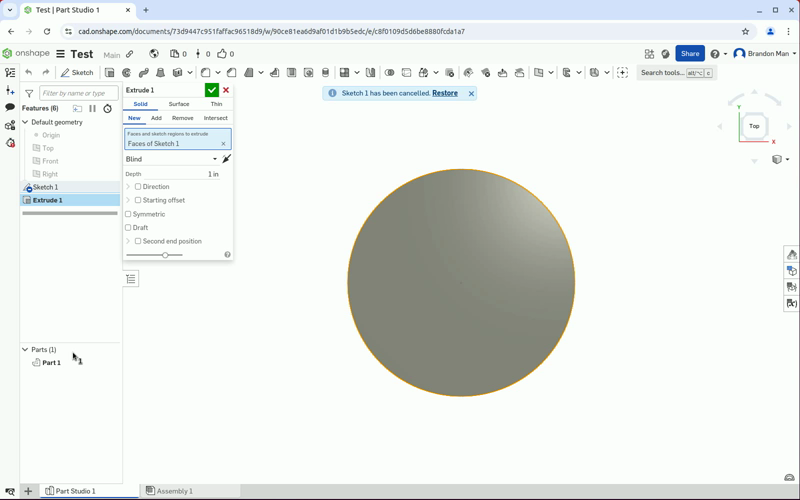
mouse_move(143, 106)
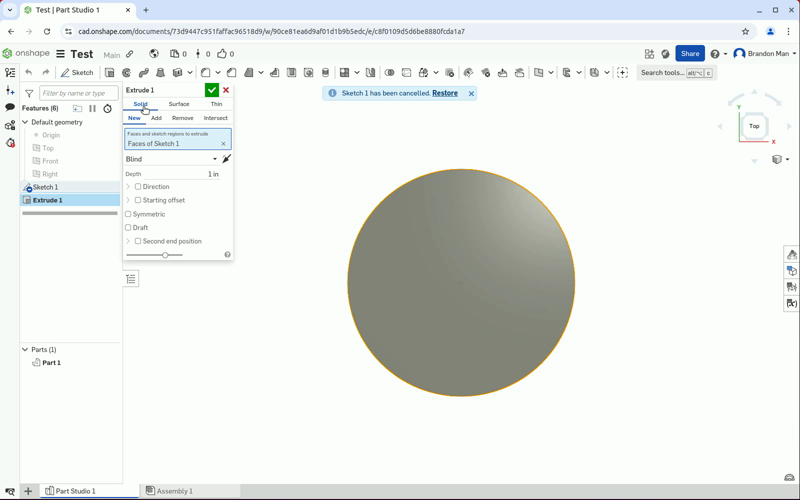
click(143, 106)
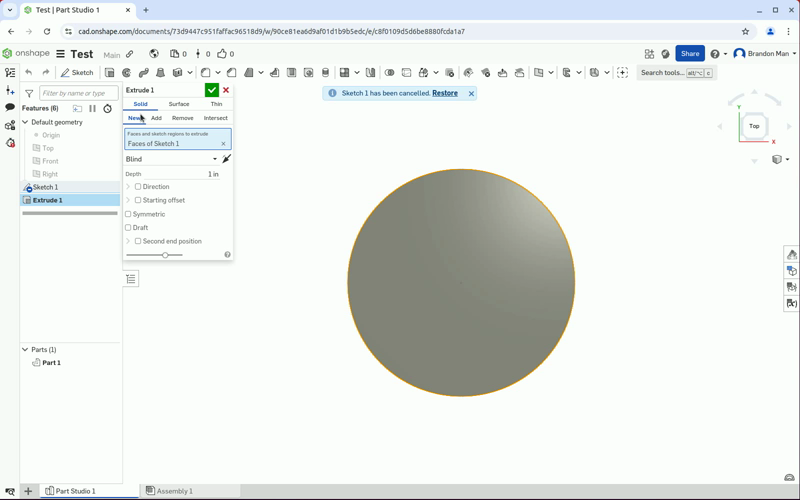
mouse_move(137, 120)
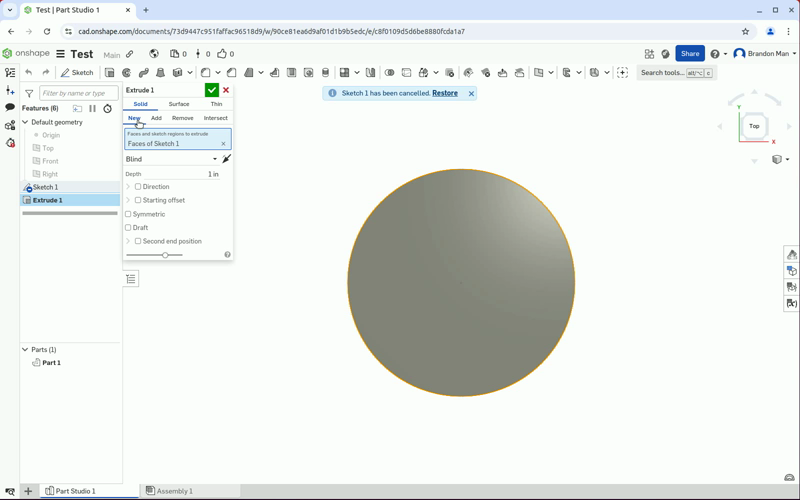
click(137, 120)
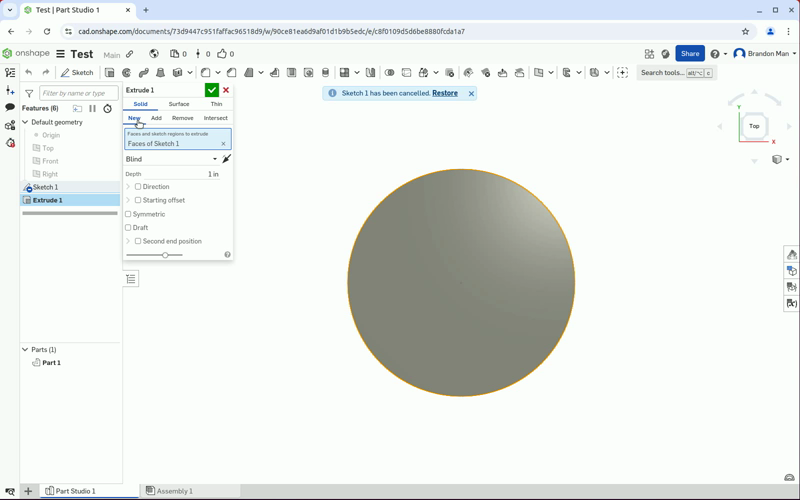
key(tab, 4)
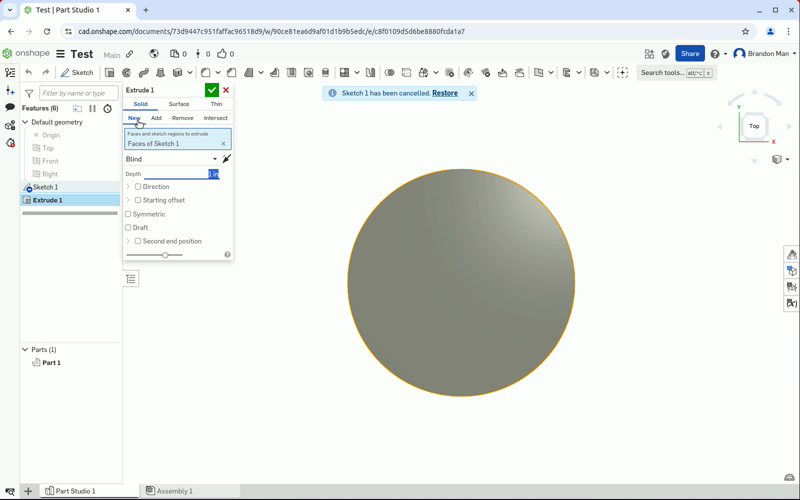
text(2.648)
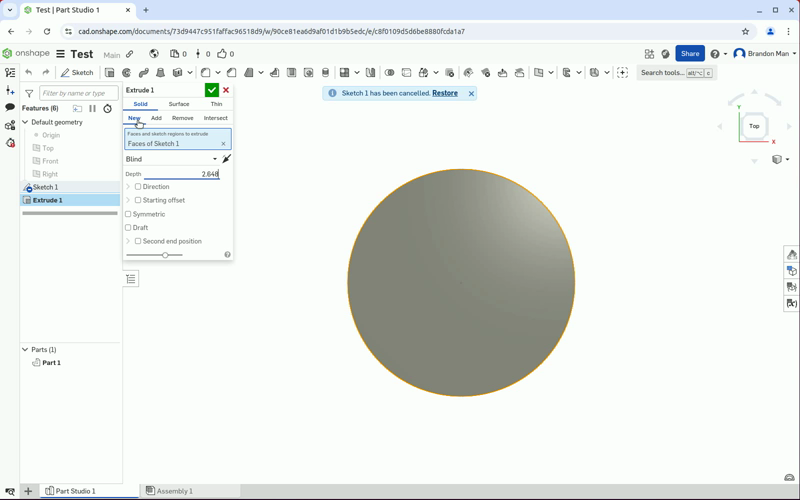
key(enter)
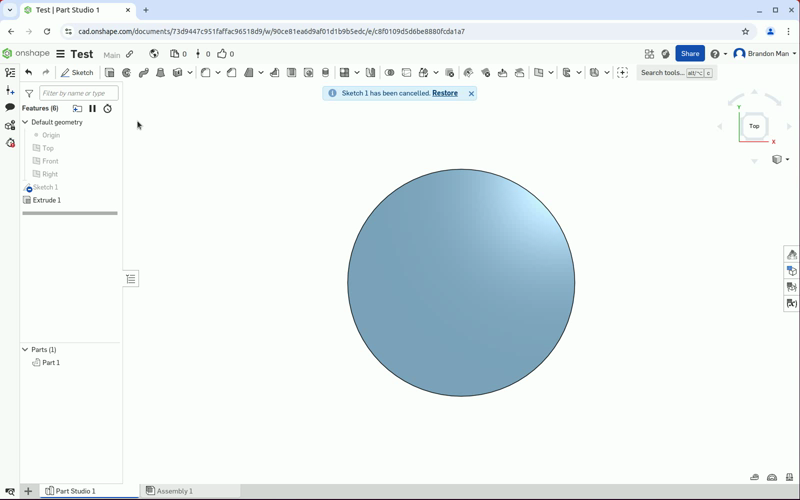
key(shift+h)
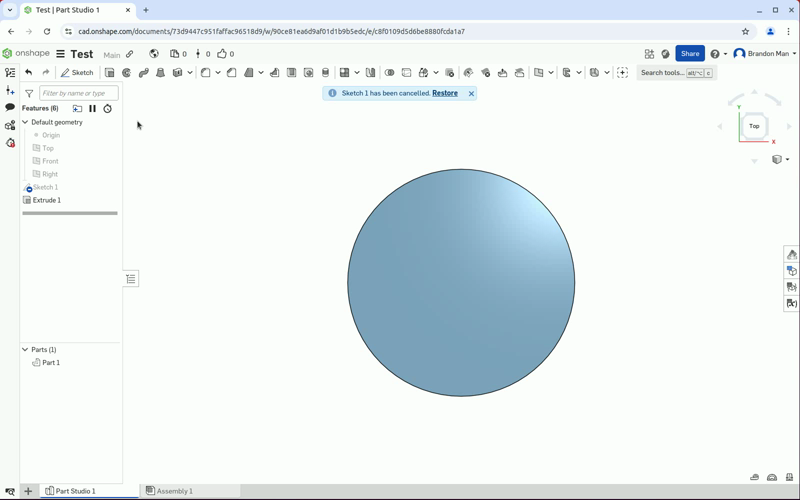
key(shift+h)
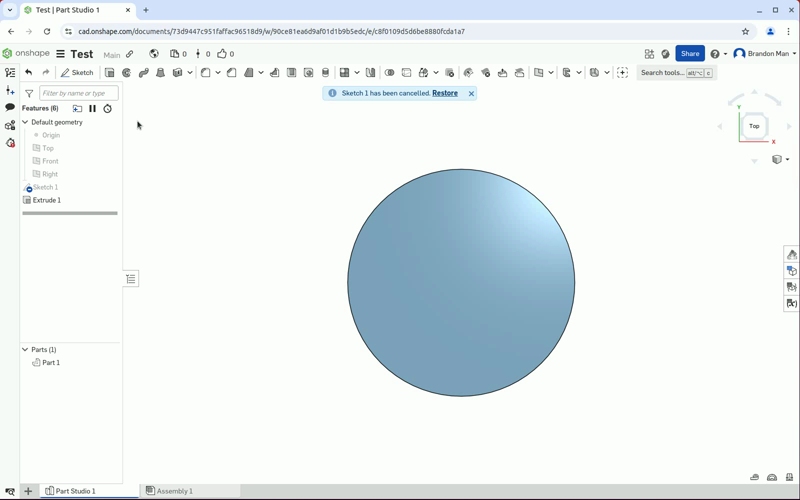
mouse_move(73, 189)
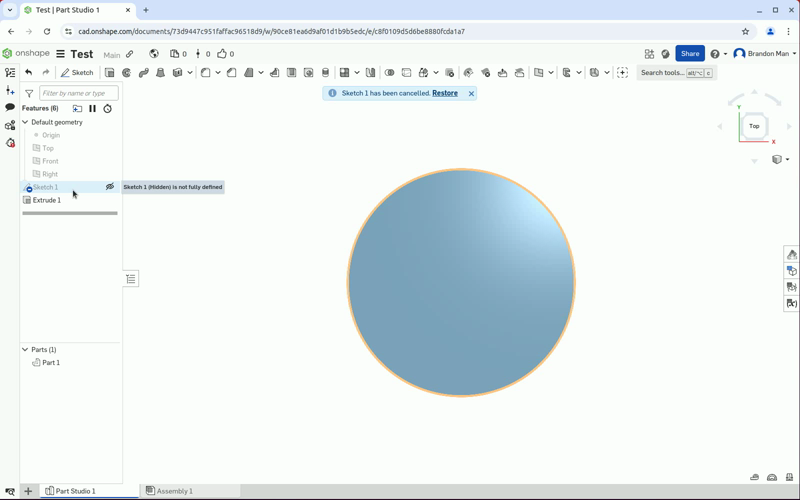
click(73, 189)
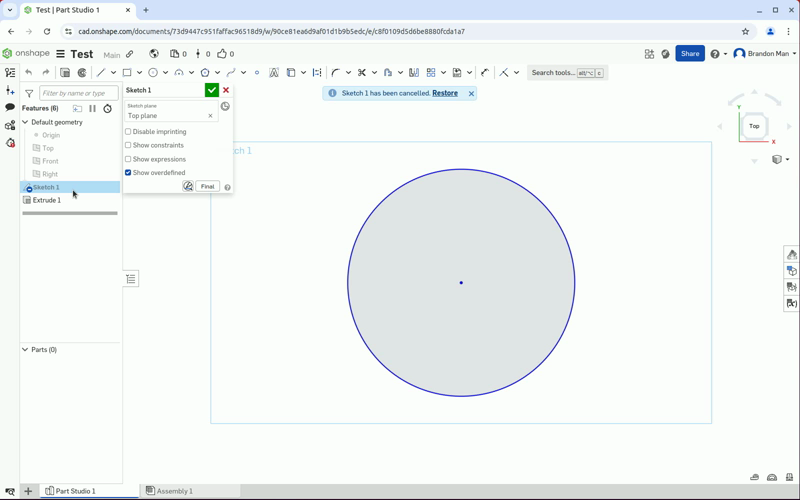
mouse_move(229, 92)
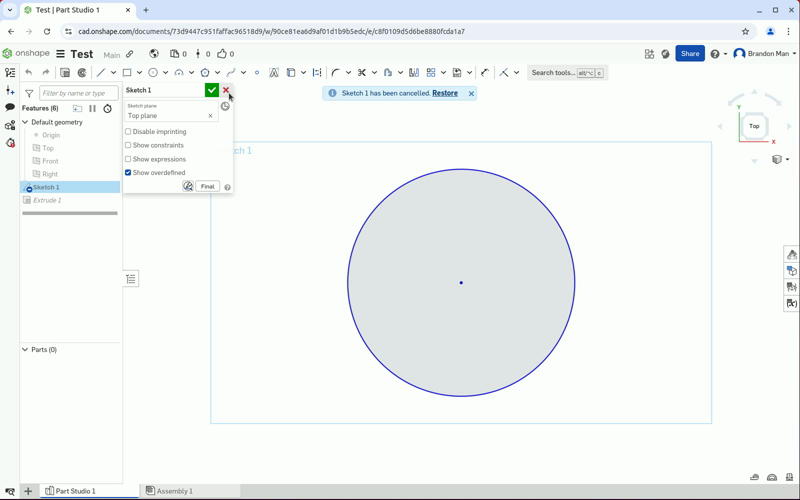
click(229, 92)
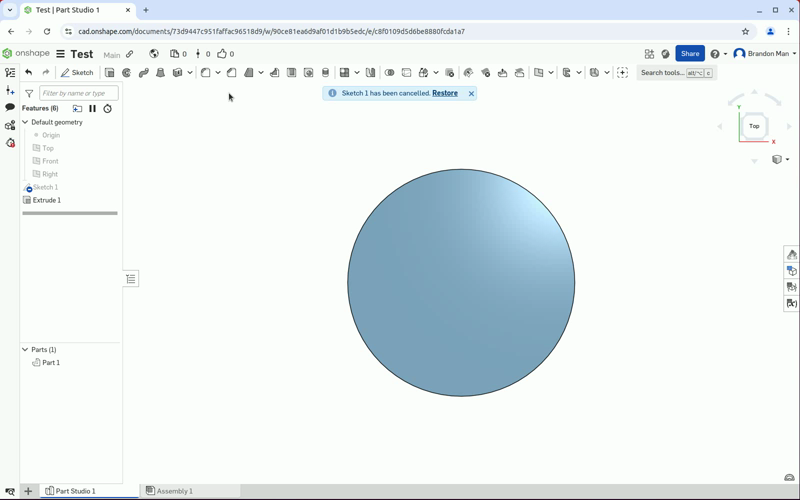
mouse_move(541, 75)
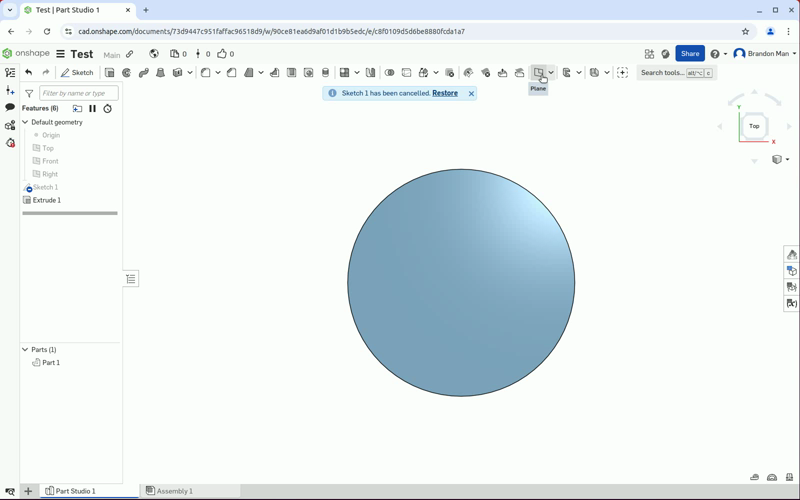
click(541, 75)
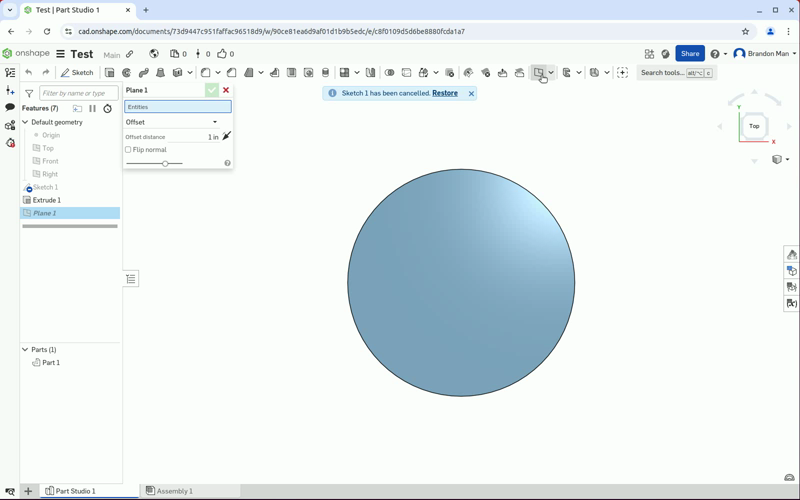
mouse_move(73, 150)
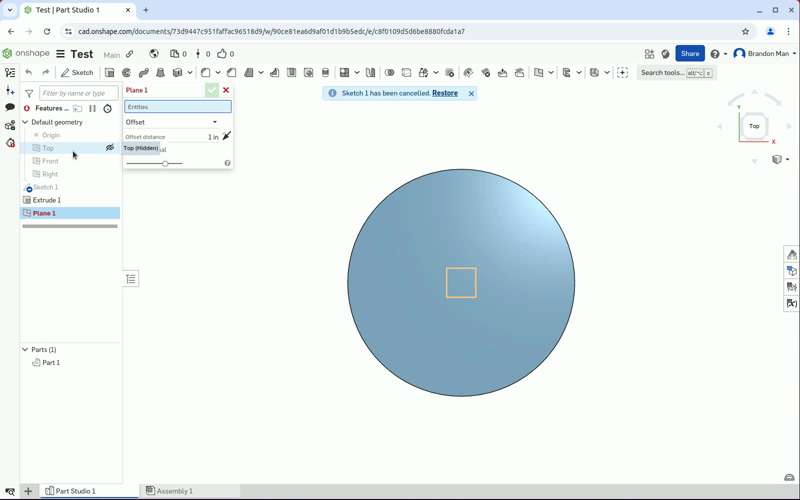
click(73, 150)
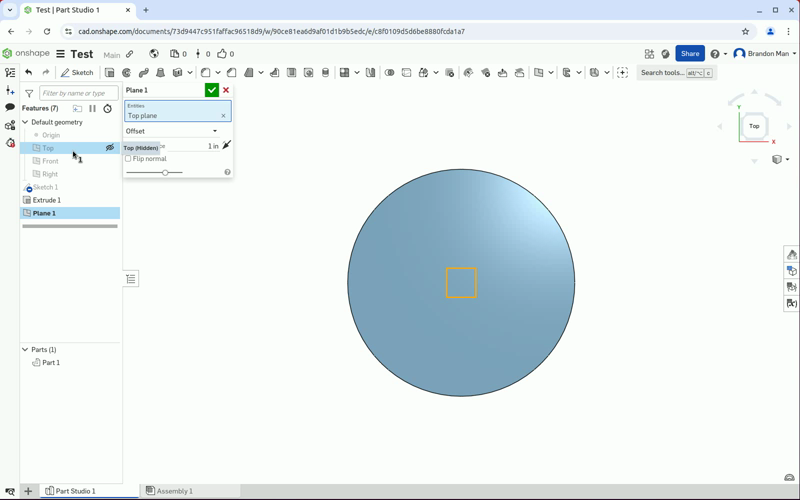
key(tab, 2)
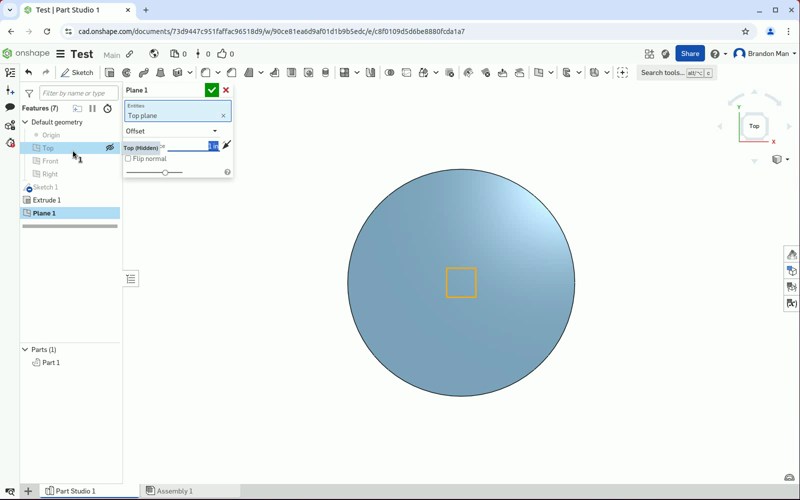
text(2.65)
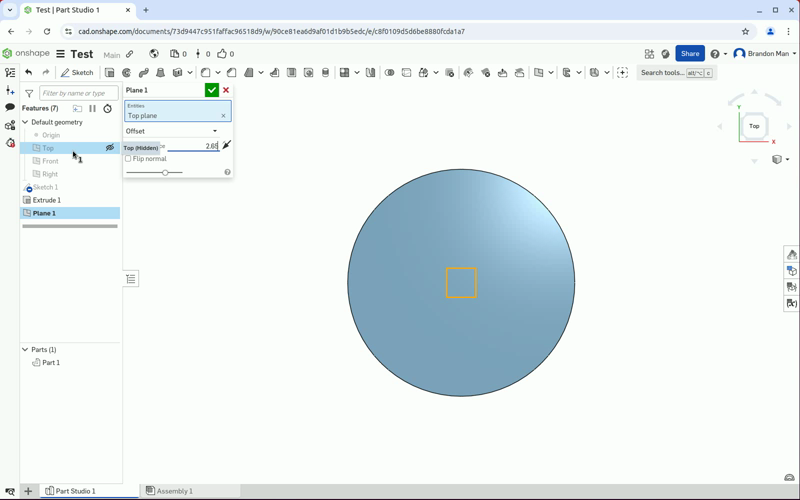
key(enter, 2)
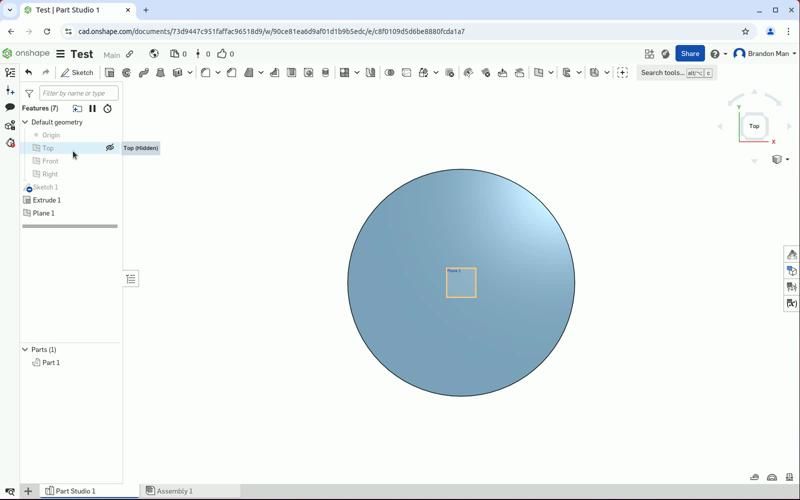
key(shift+s)
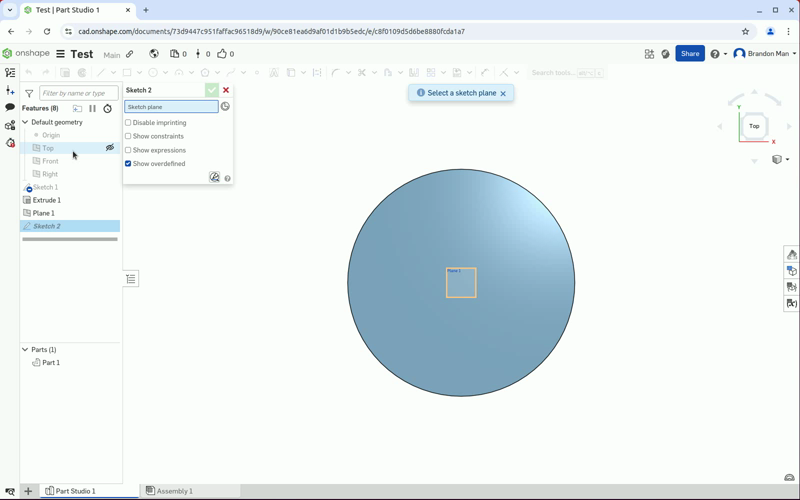
mouse_move(73, 215)
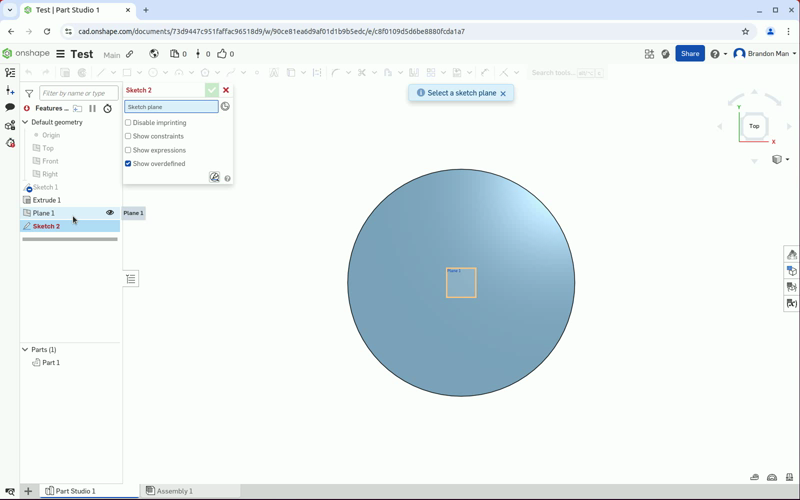
click(73, 215)
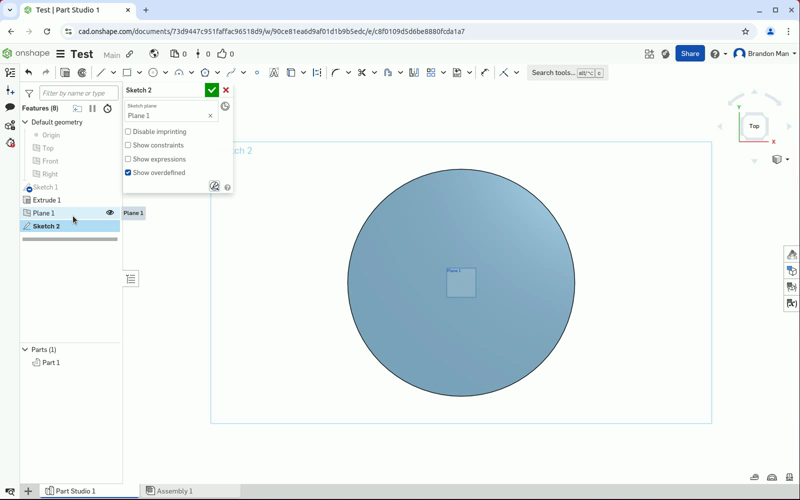
mouse_move(73, 352)
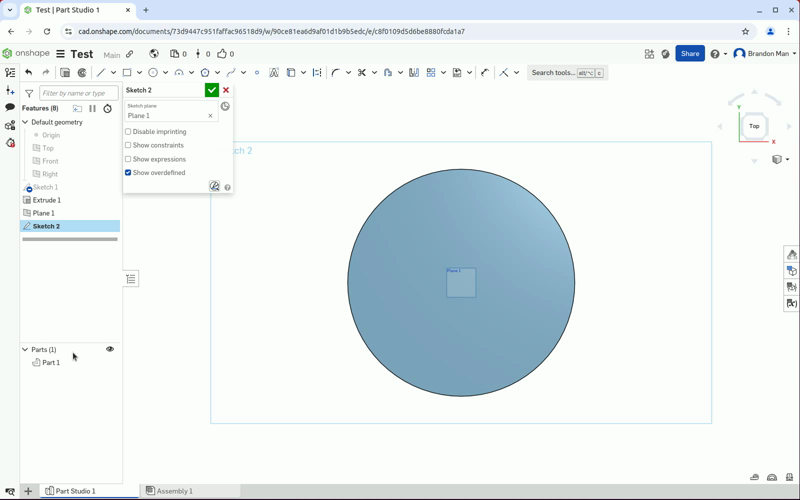
key(y)
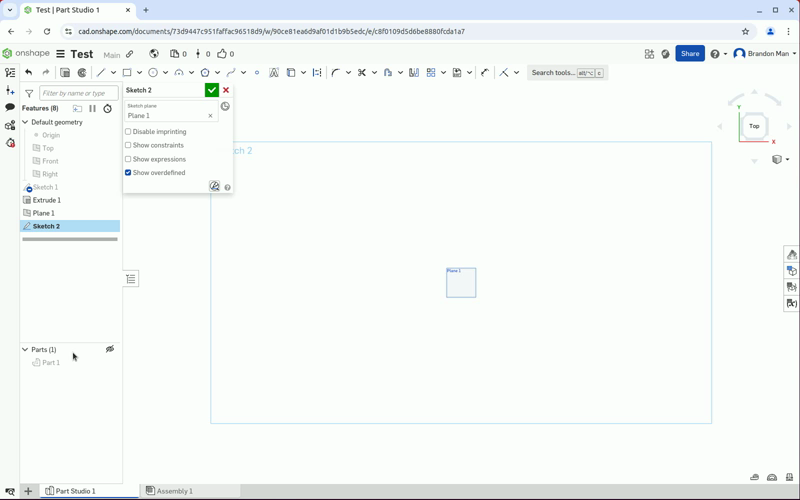
key(c)
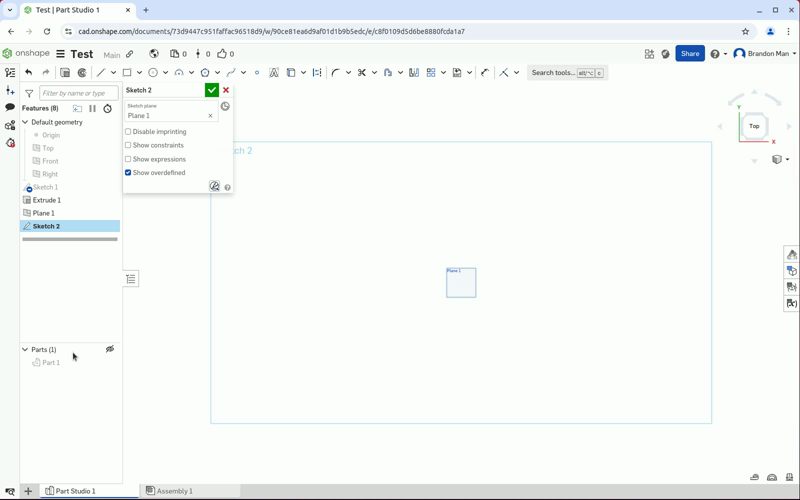
key_down(shift)
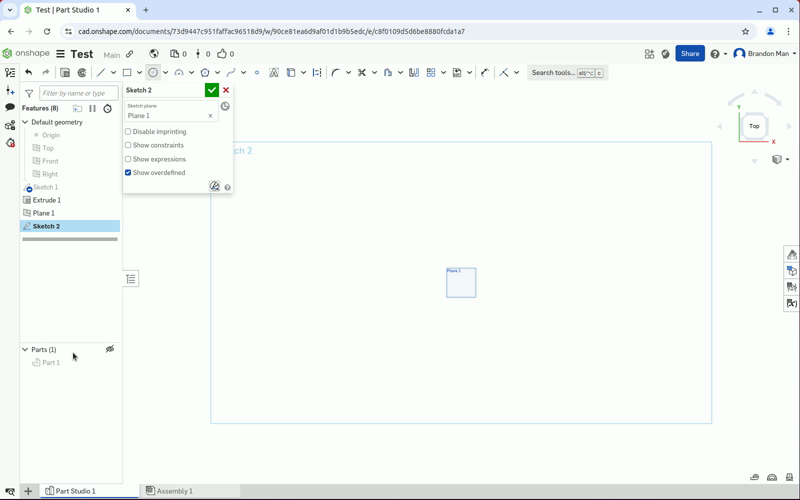
mouse_move(460, 282)
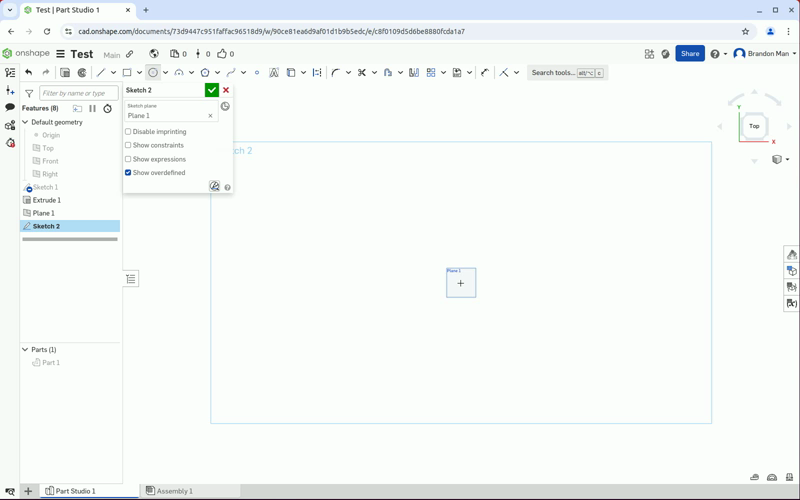
click(460, 282)
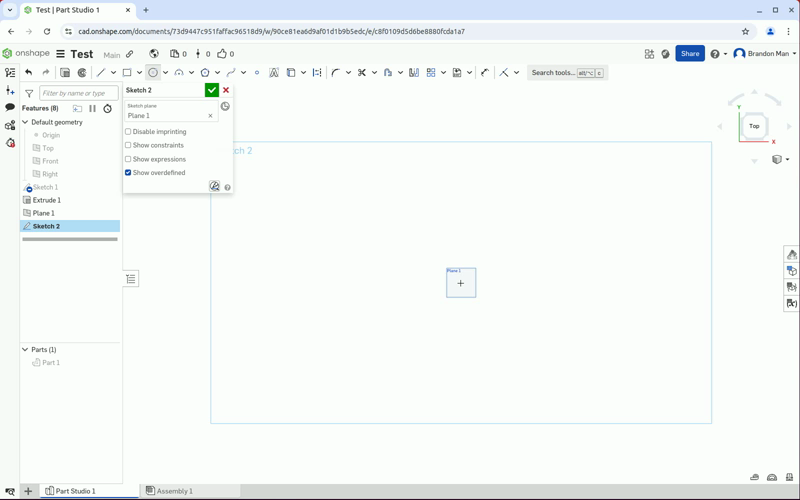
key_up(shift)
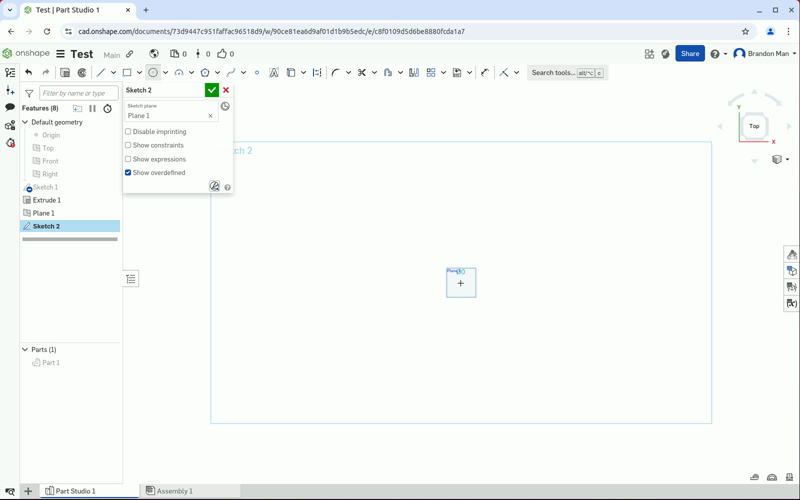
mouse_move(482, 282)
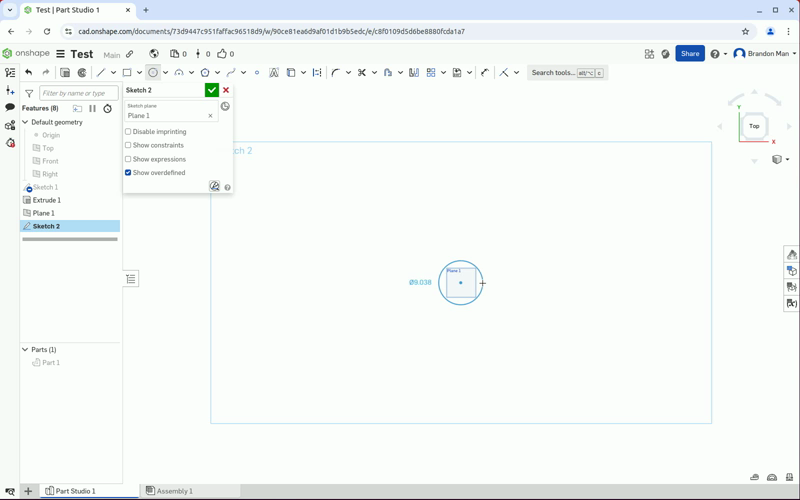
click(482, 282)
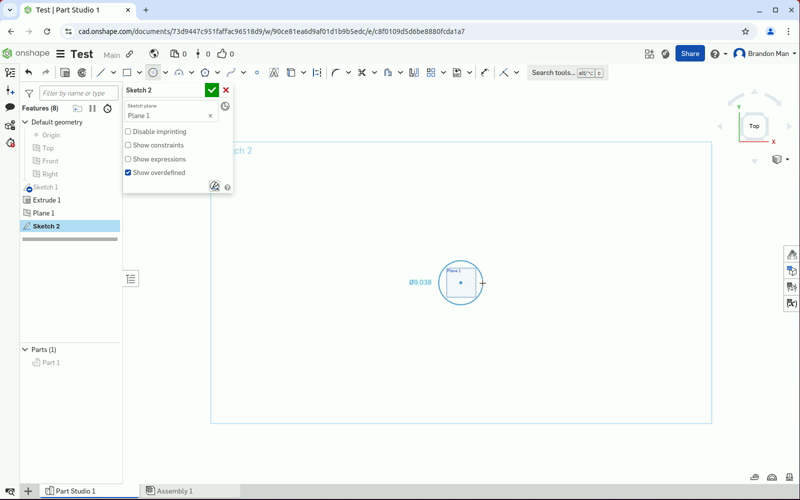
key(esc)
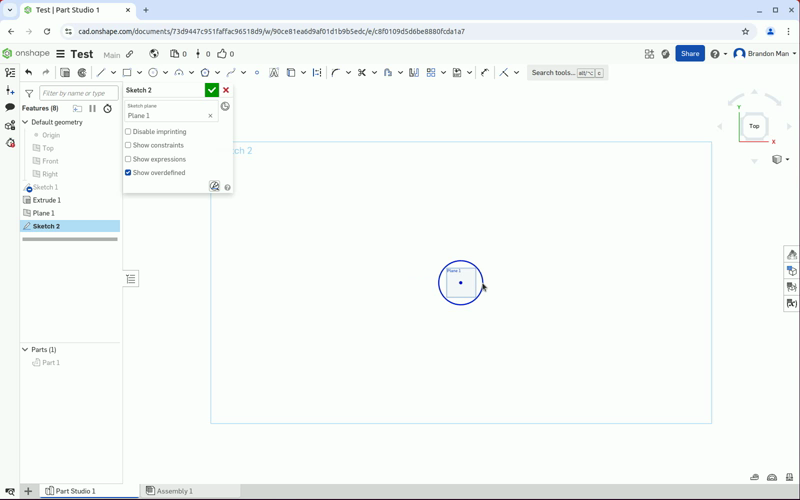
mouse_move(450, 299)
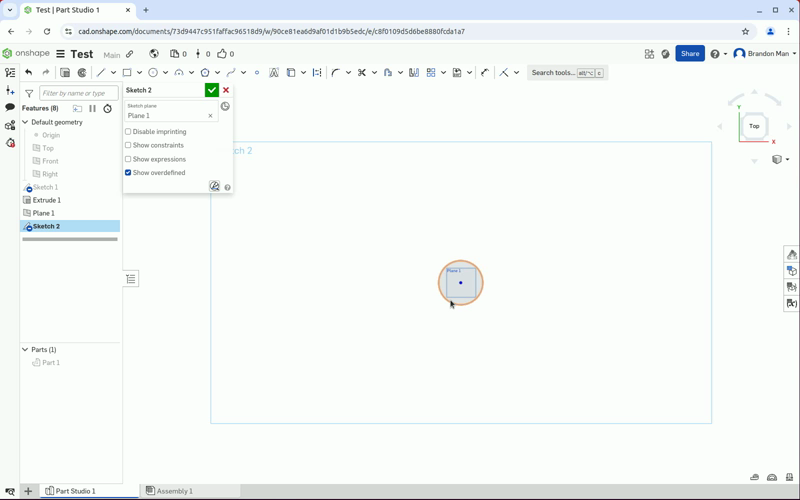
scroll(6)
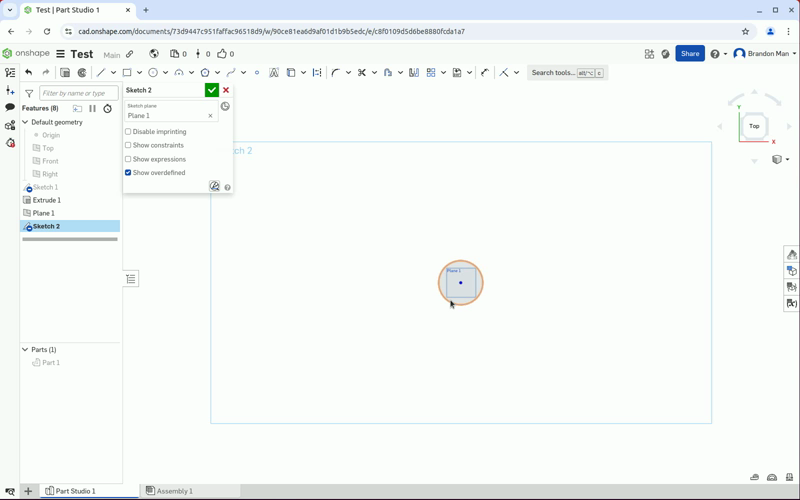
scroll(6)
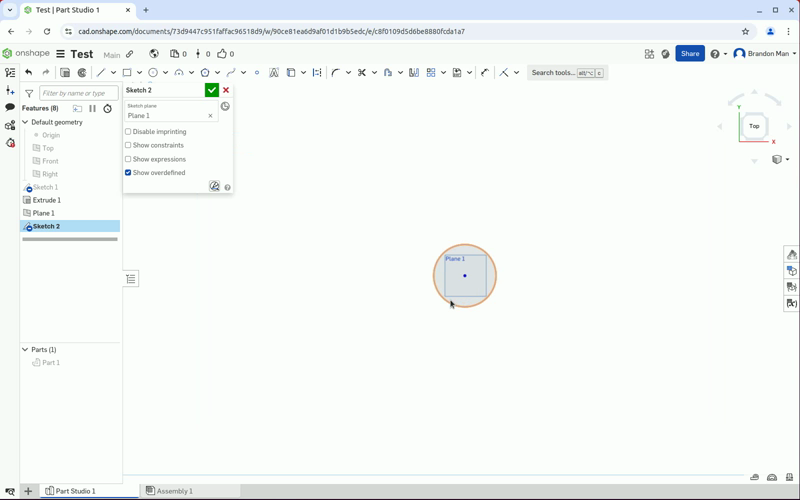
scroll(6)
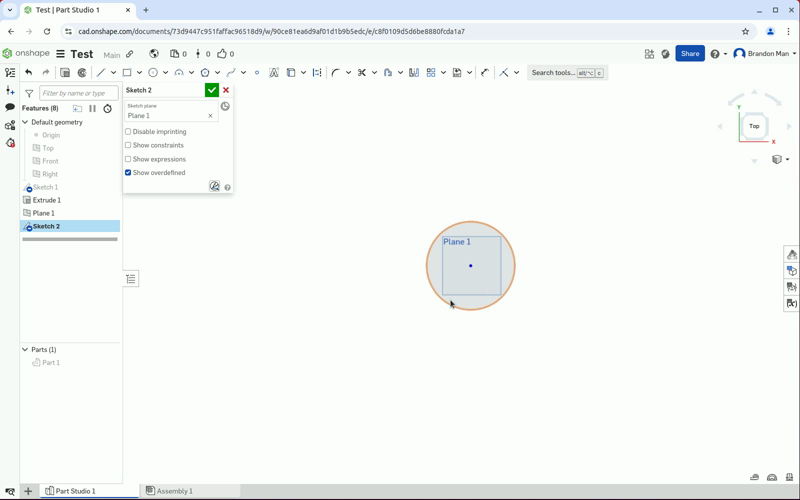
scroll(6)
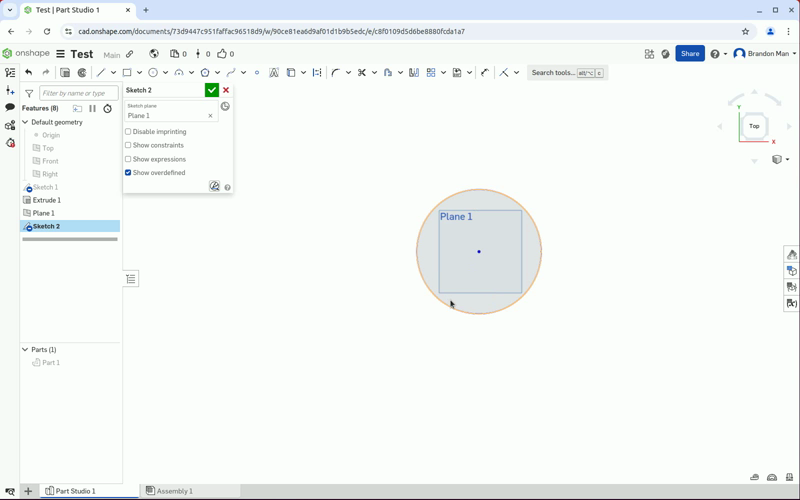
scroll(6)
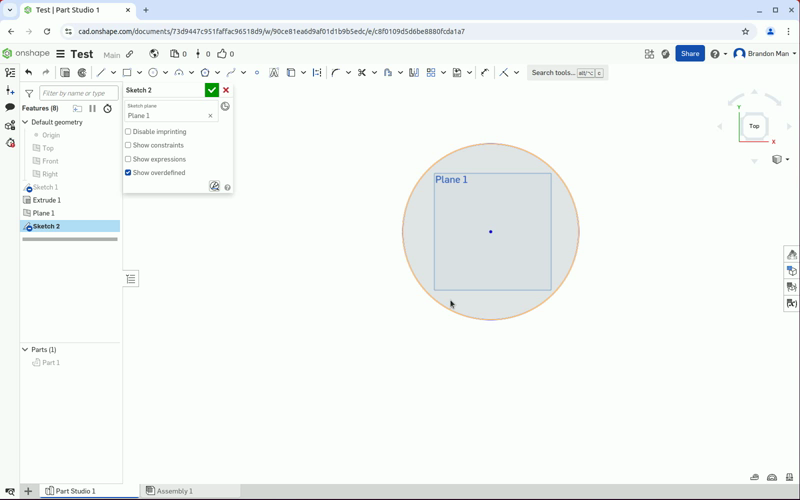
scroll(6)
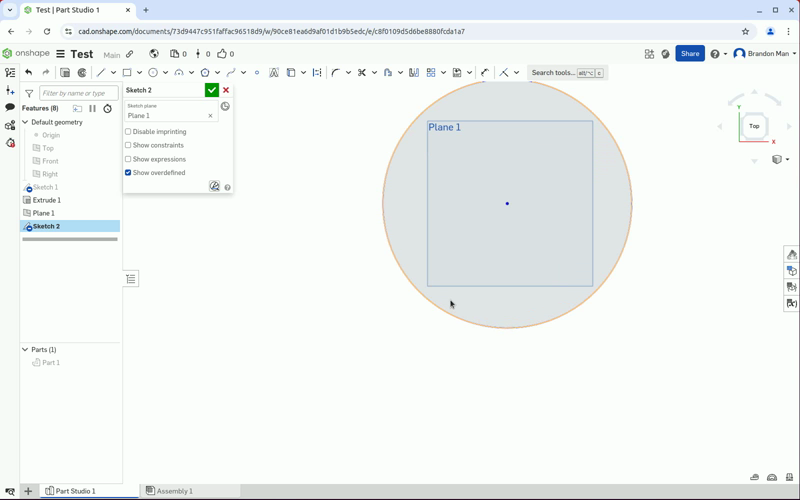
scroll(6)
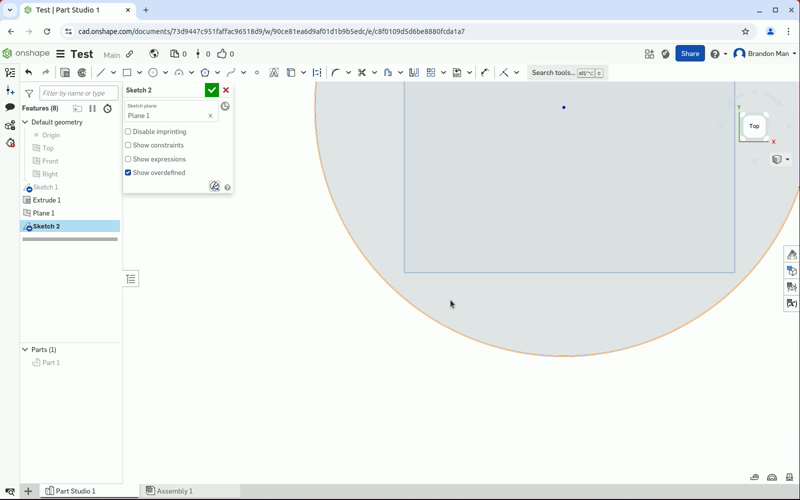
click(450, 299)
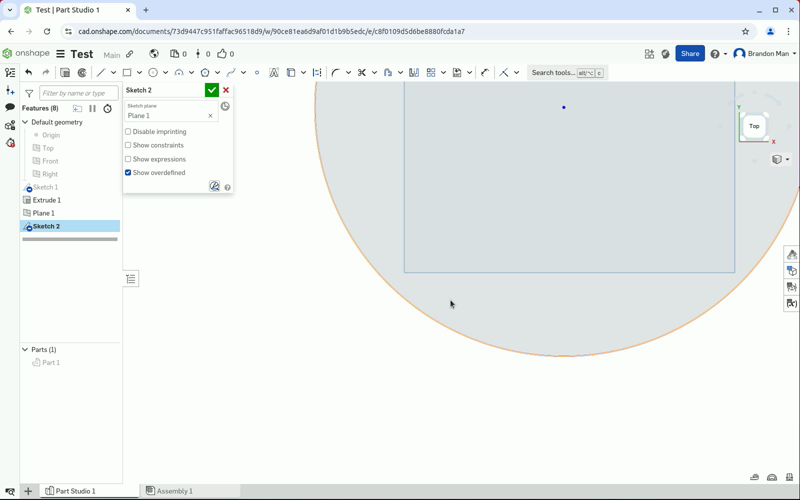
scroll(-6)
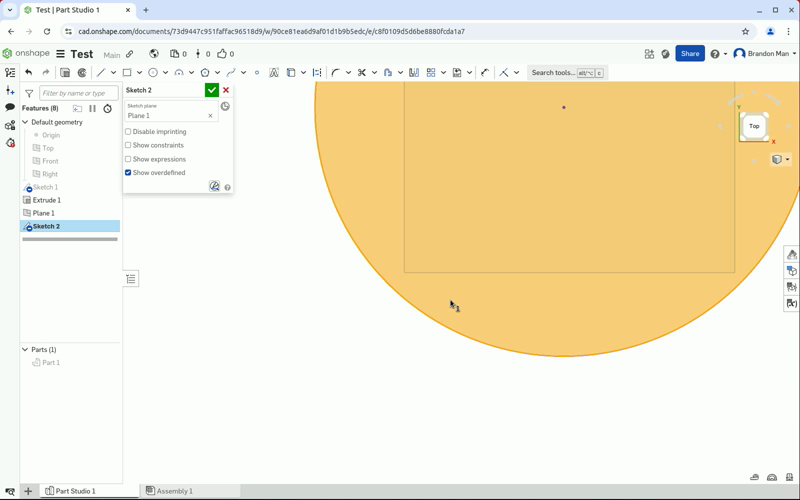
scroll(-6)
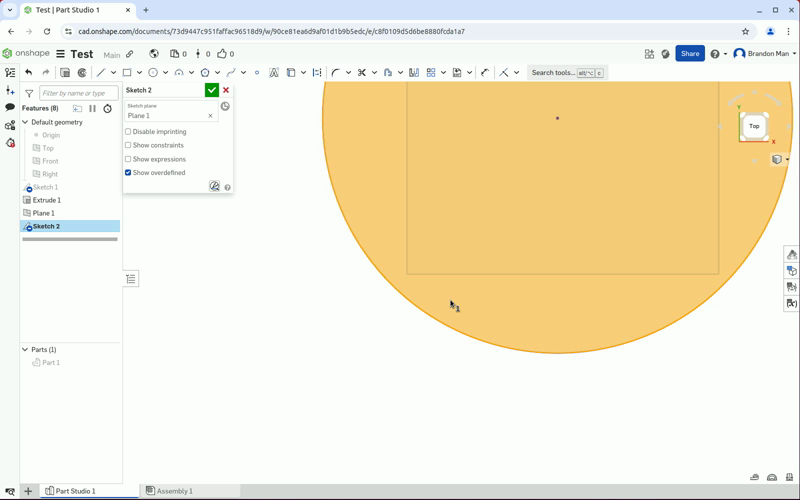
scroll(-6)
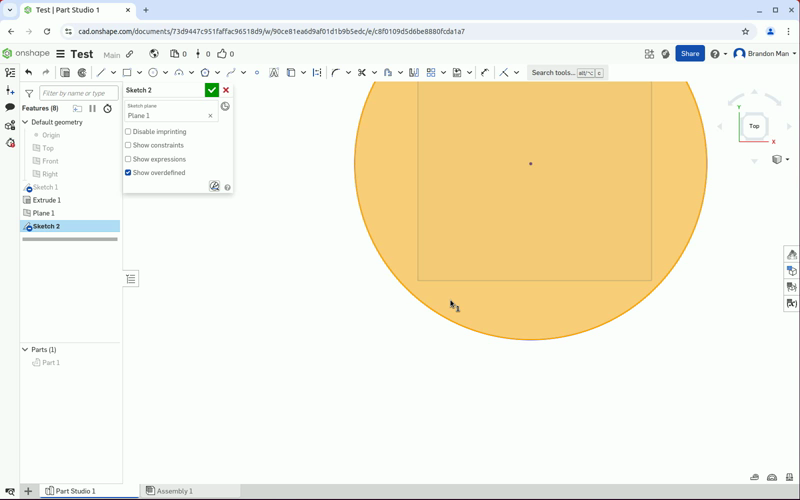
scroll(-6)
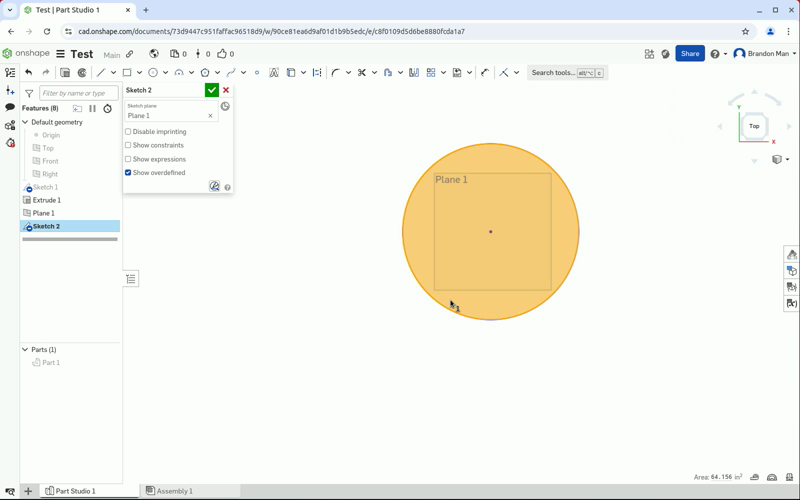
scroll(-6)
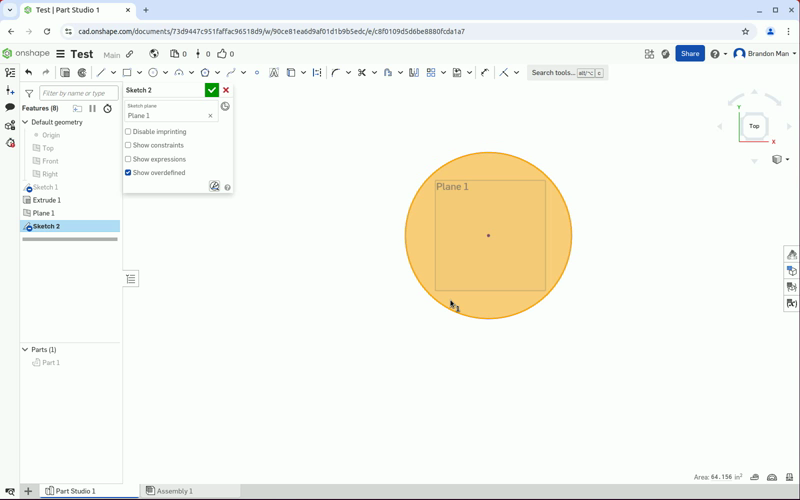
scroll(-6)
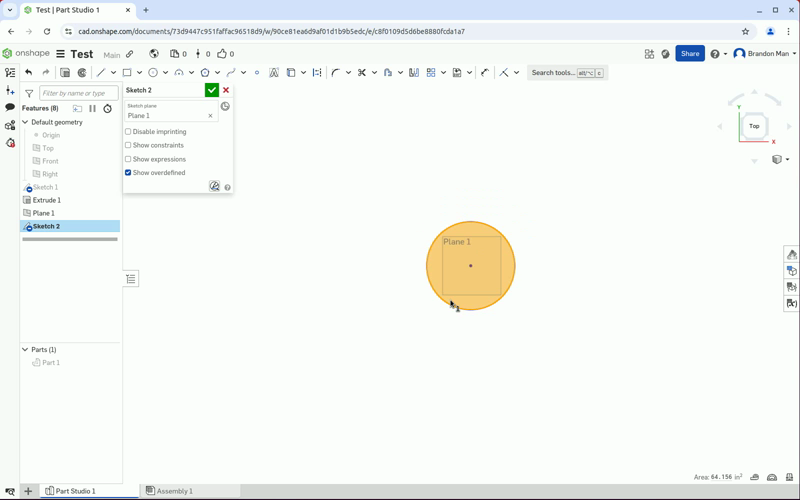
scroll(-6)
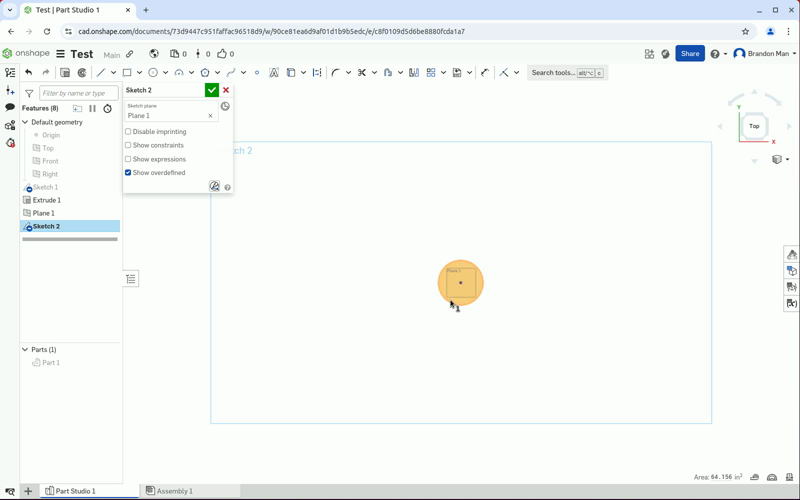
mouse_move(73, 352)
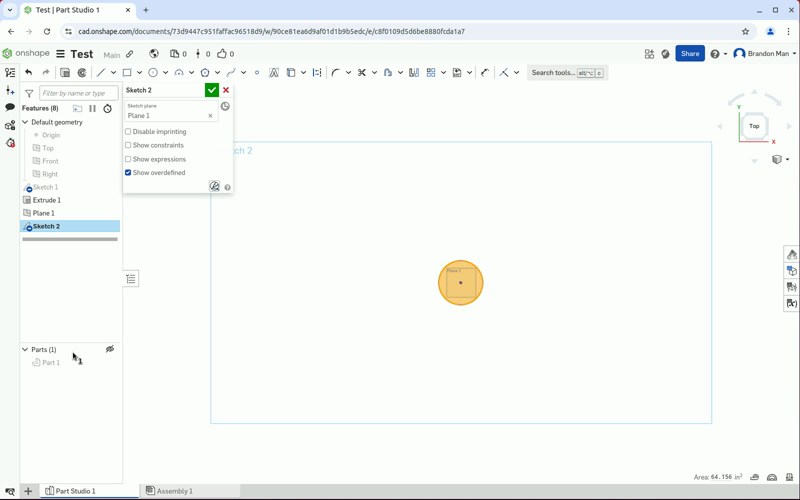
key(shift+y)
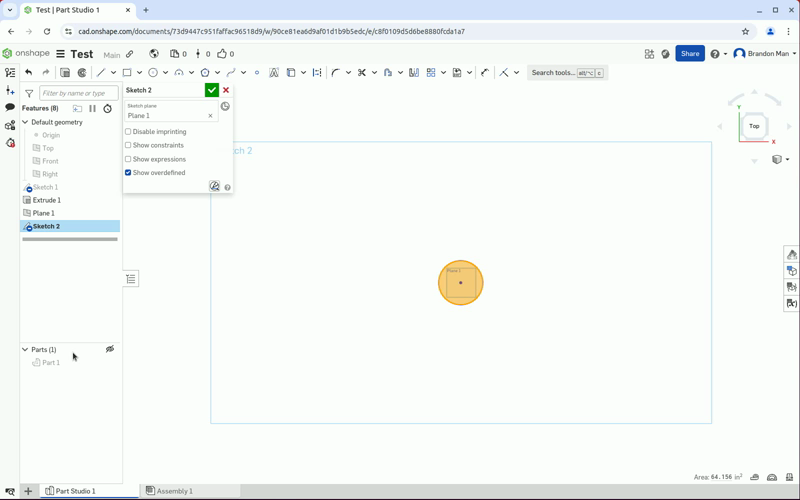
key(shift+e)
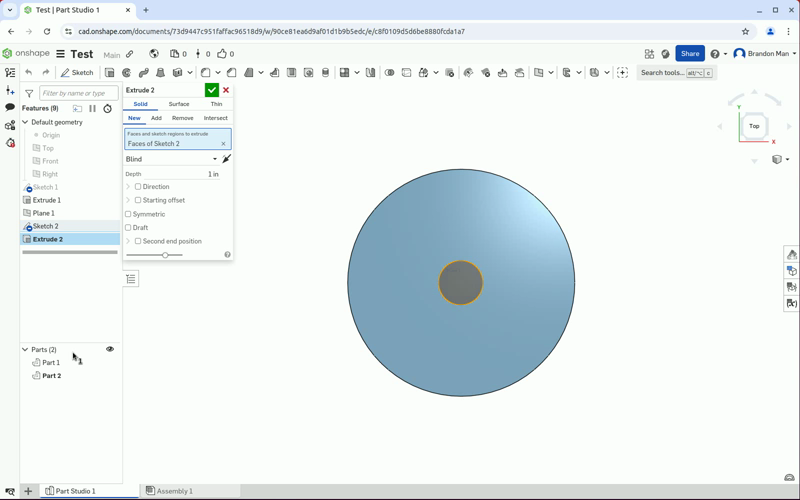
mouse_move(143, 106)
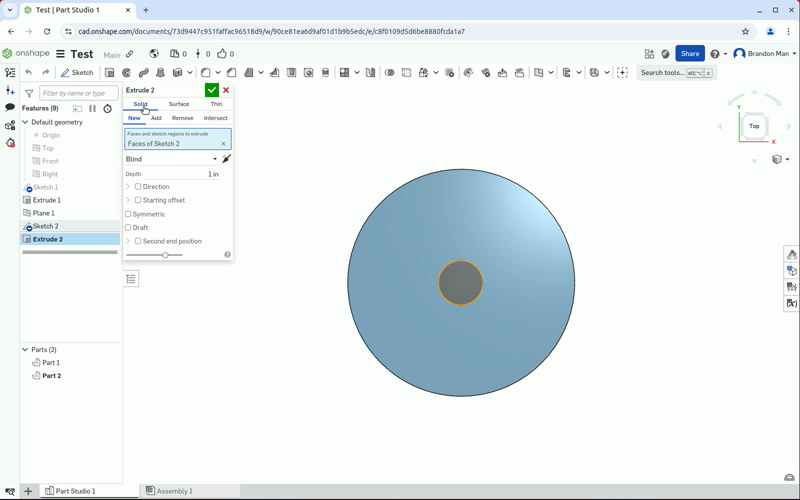
click(143, 106)
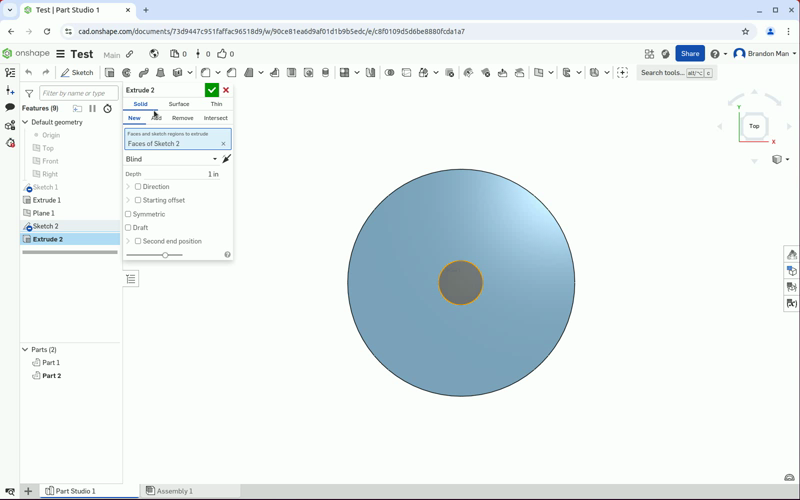
mouse_move(186, 120)
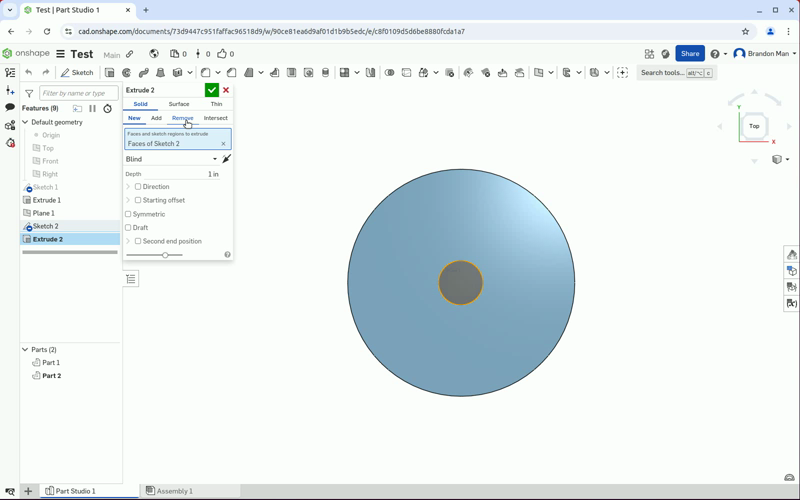
click(186, 120)
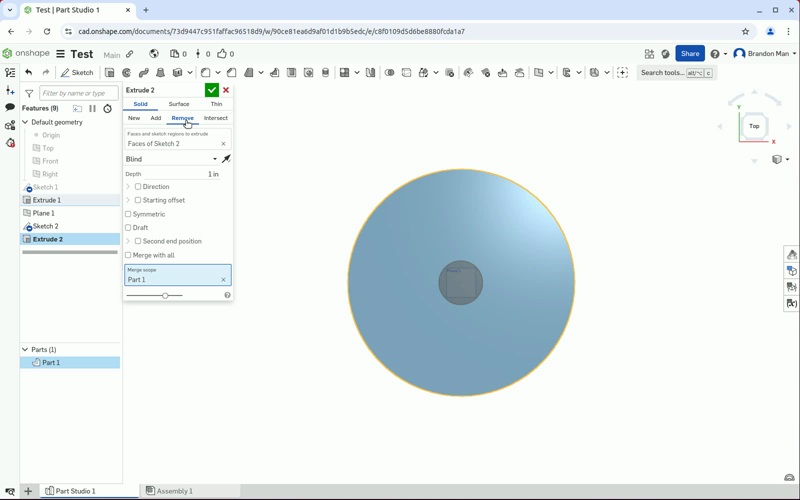
key(tab, 4)
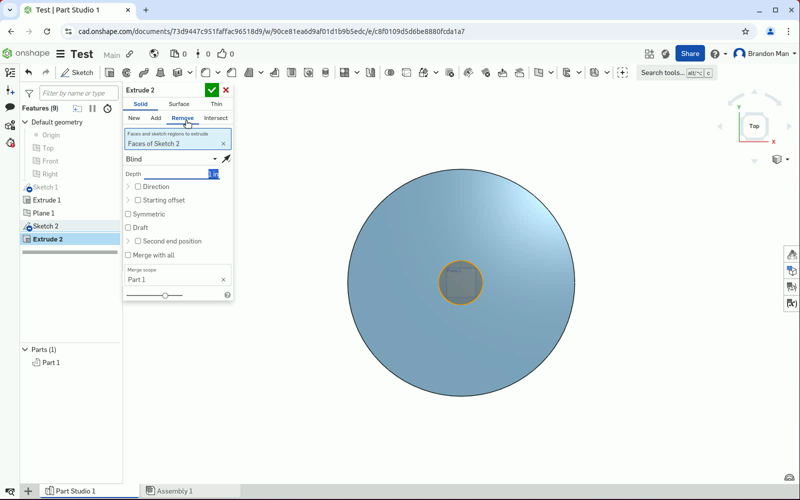
text(3.851)
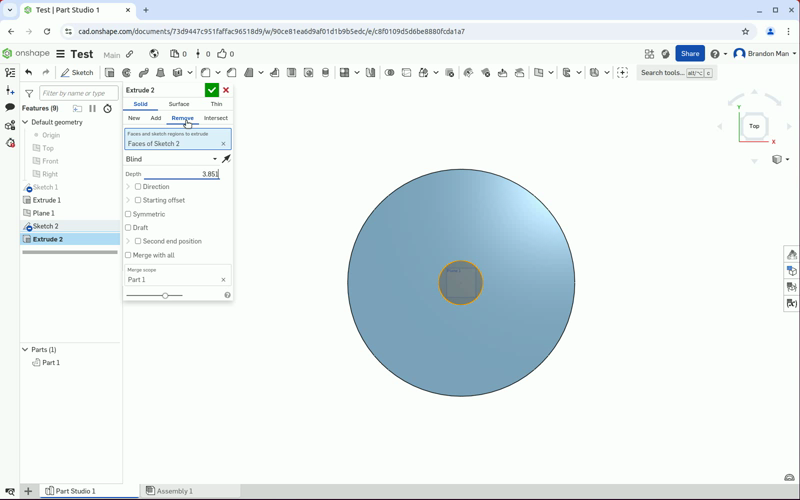
key(tab, 6)
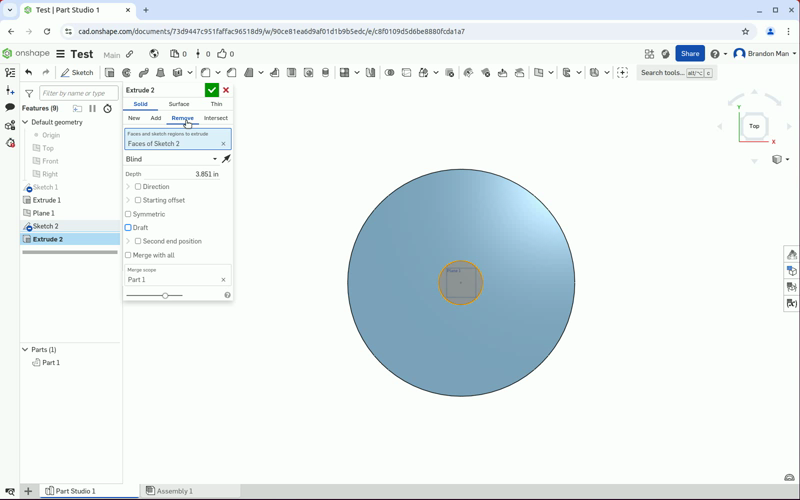
key(space)
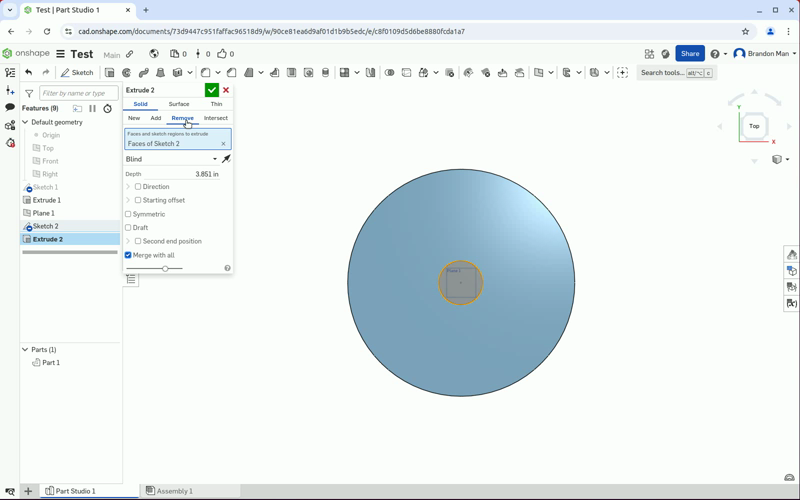
key(enter)
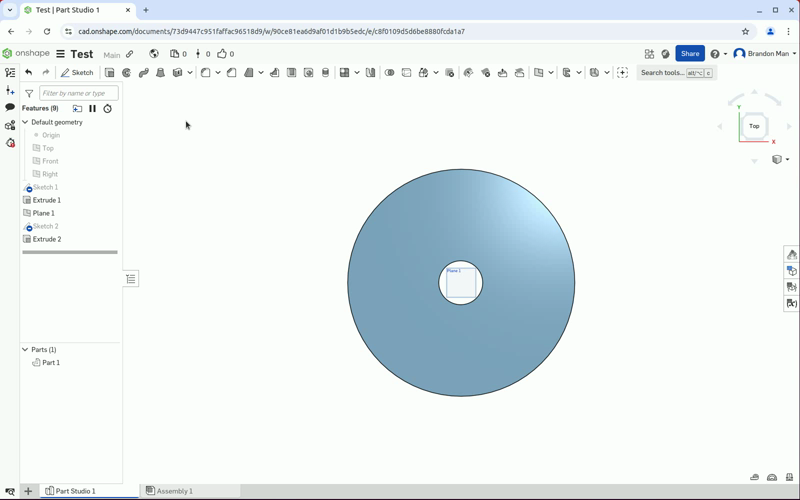
key(shift+h)
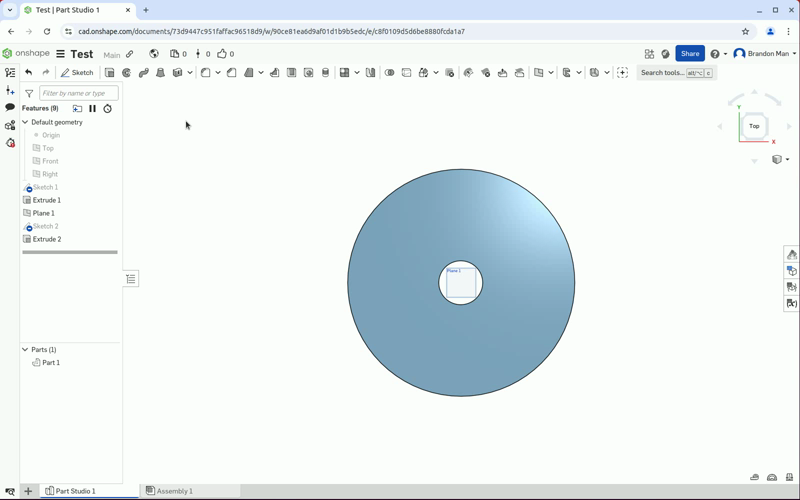
key(shift+h)
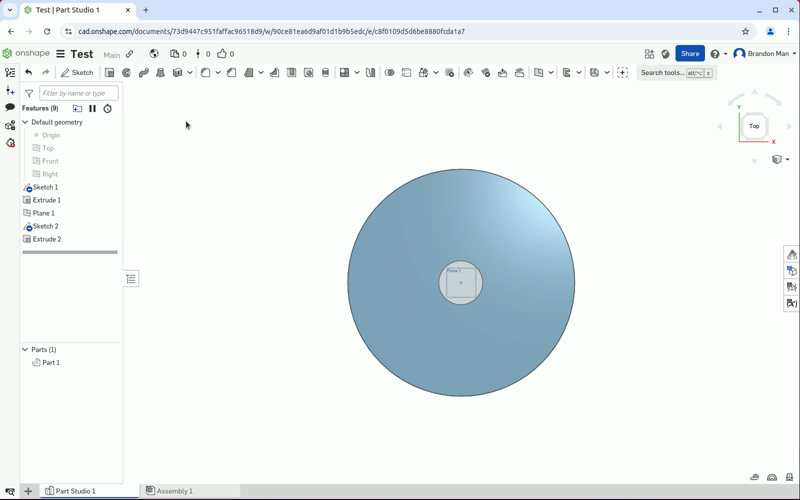
key(shift+7)
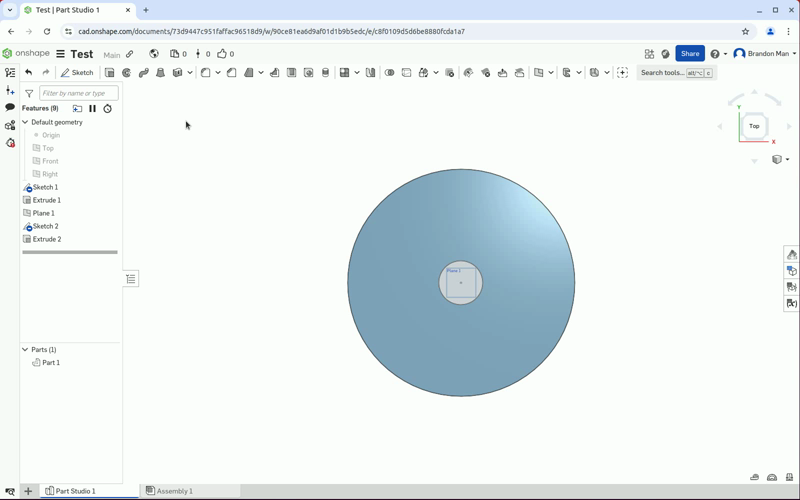
key(up, 3)
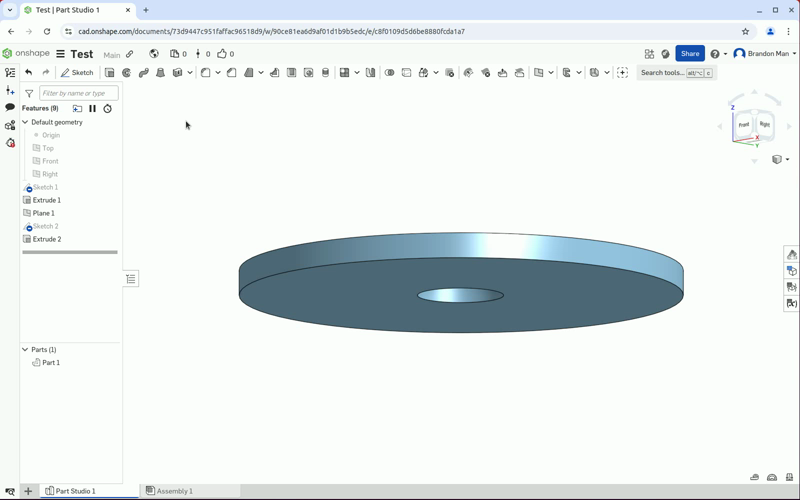
key(left, 3)
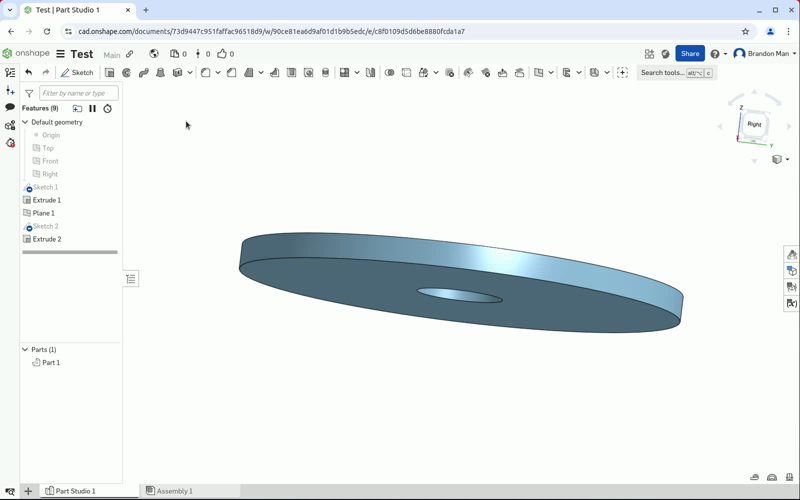
key(right, 3)
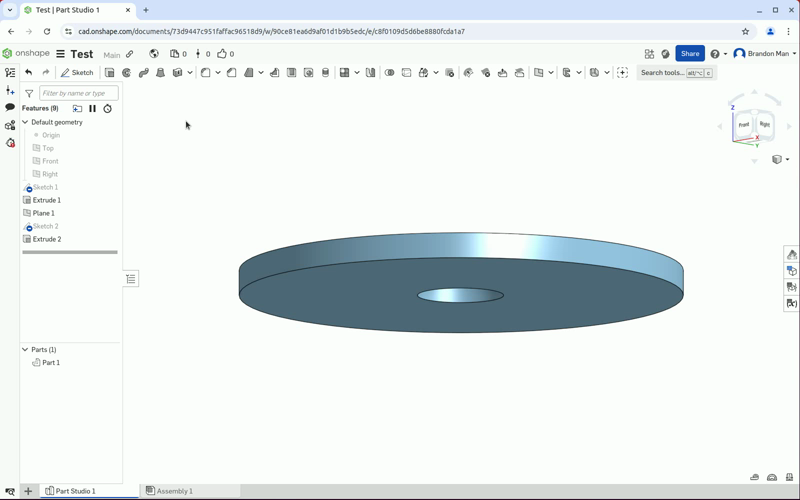
key(down, 3)
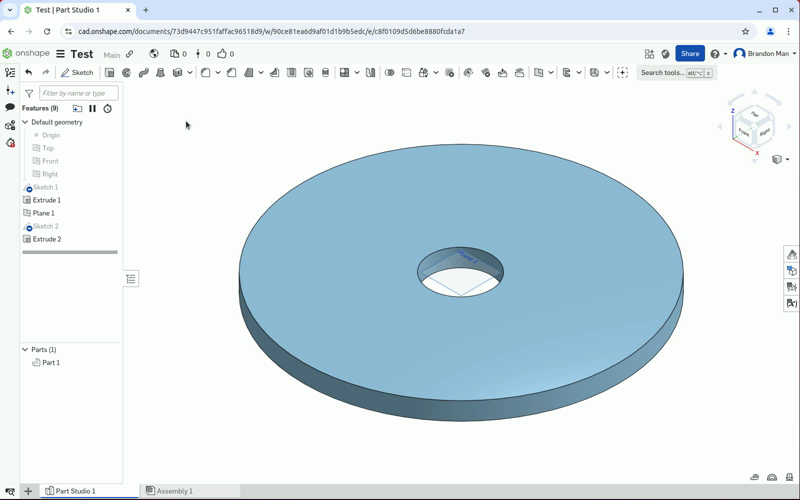
mouse_move(73, 189)
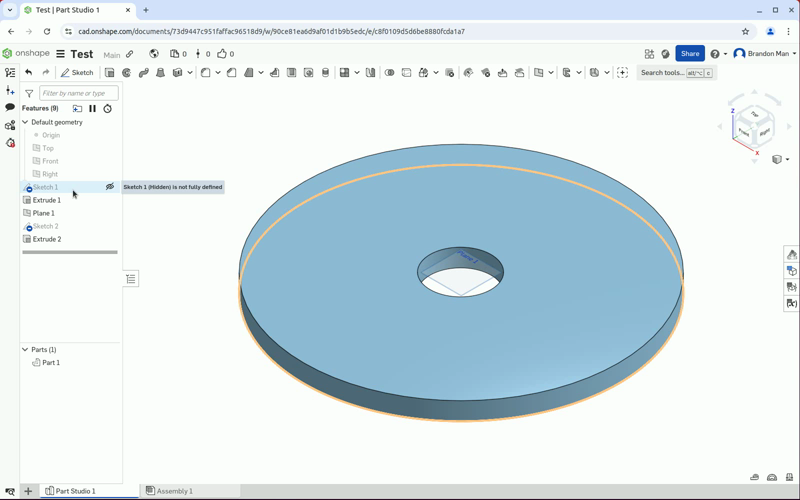
click(73, 189)